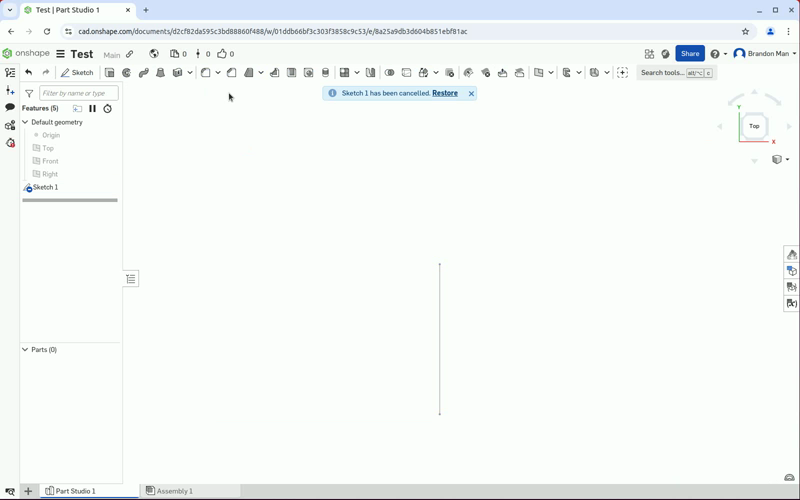
key(shift+h)
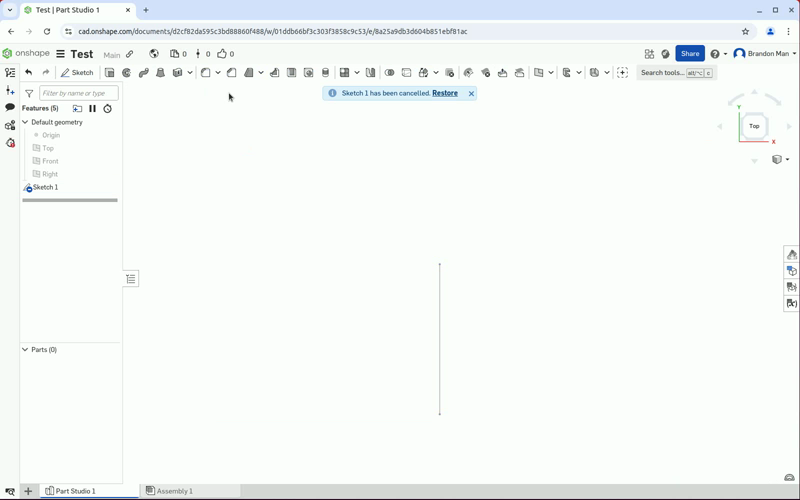
key(shift+s)
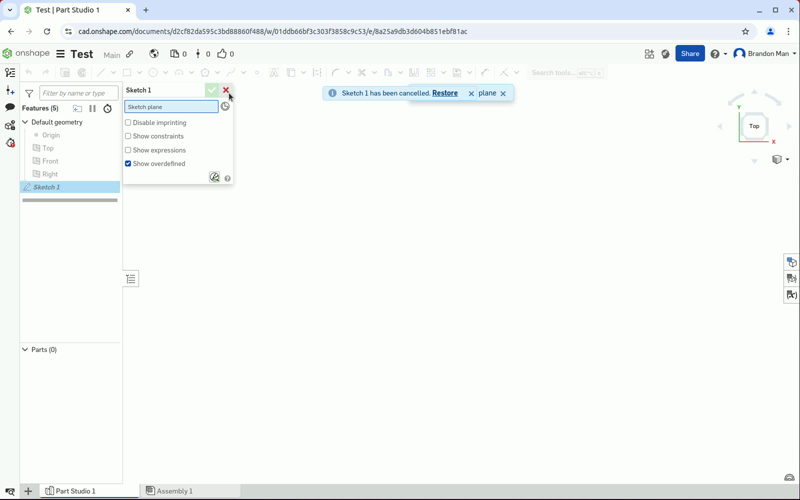
mouse_move(73, 150)
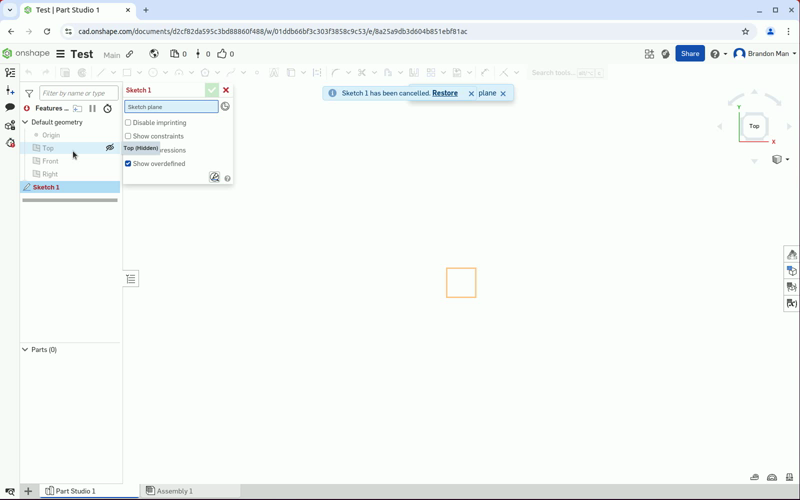
click(73, 150)
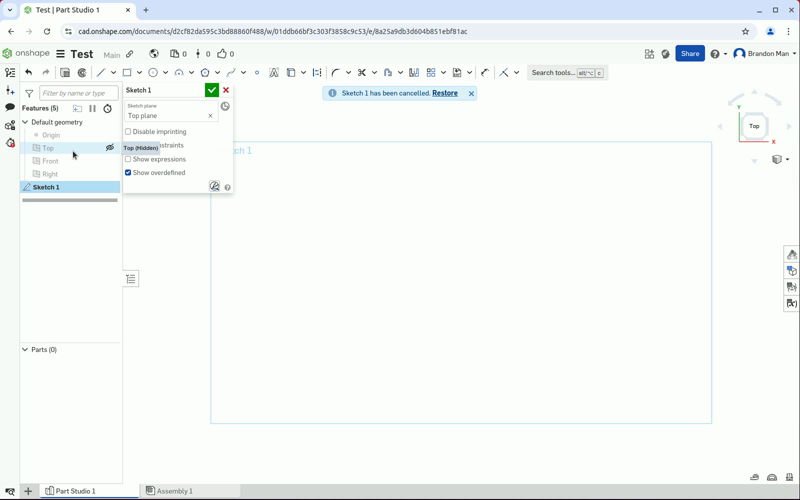
mouse_move(73, 352)
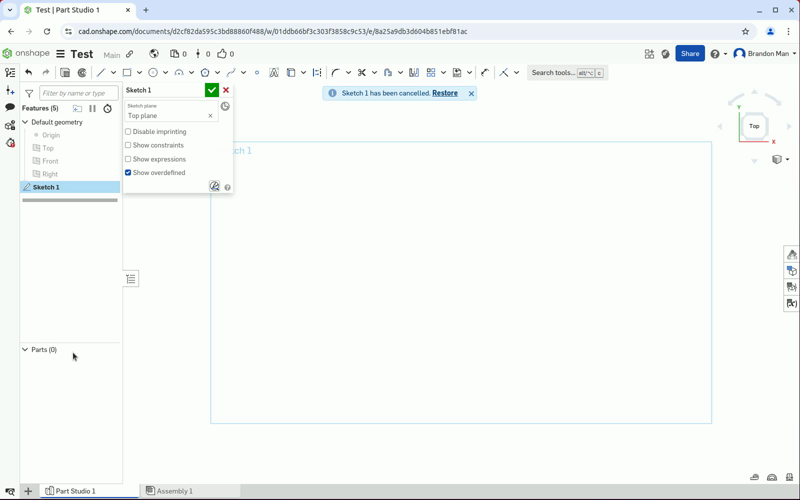
key(y)
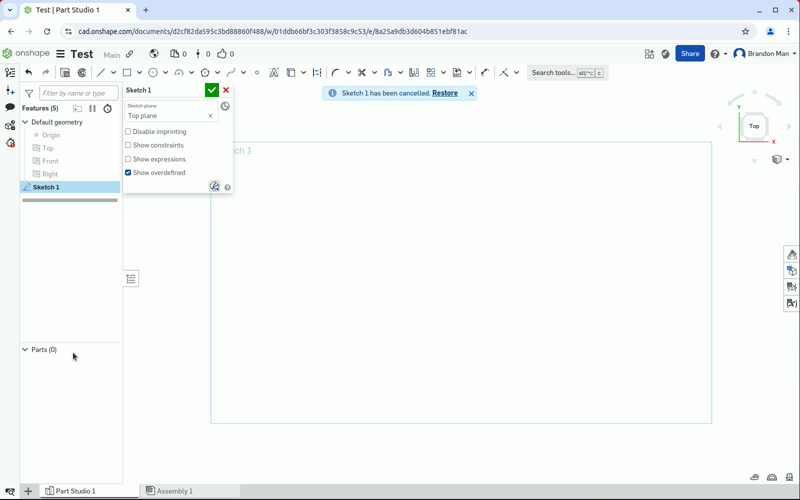
key(l)
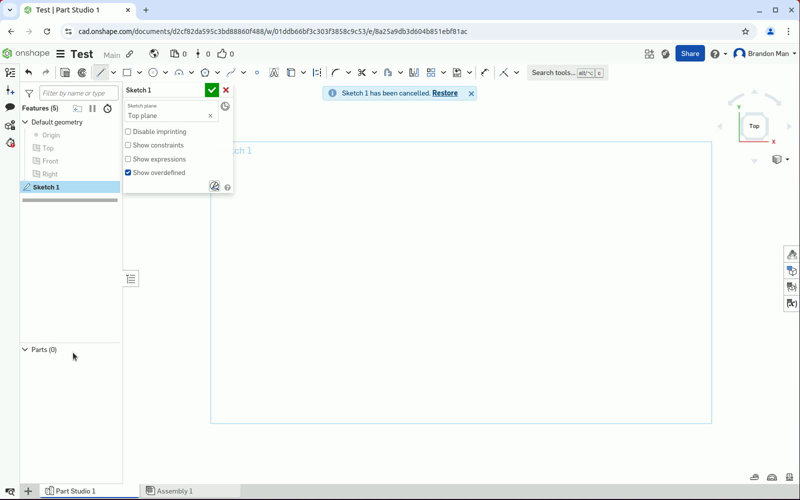
key_down(shift)
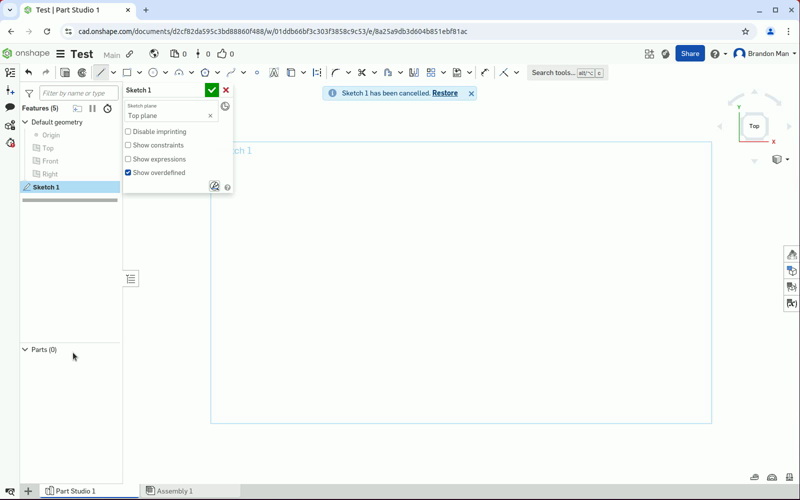
mouse_move(377, 395)
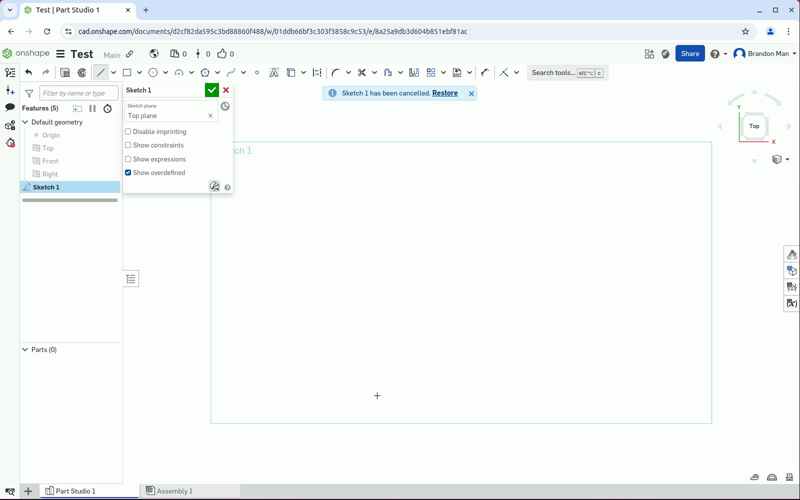
click(377, 395)
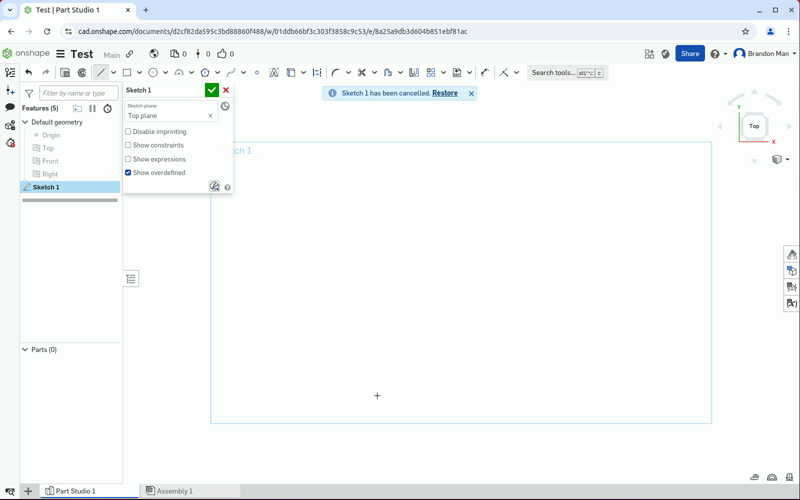
key_up(shift)
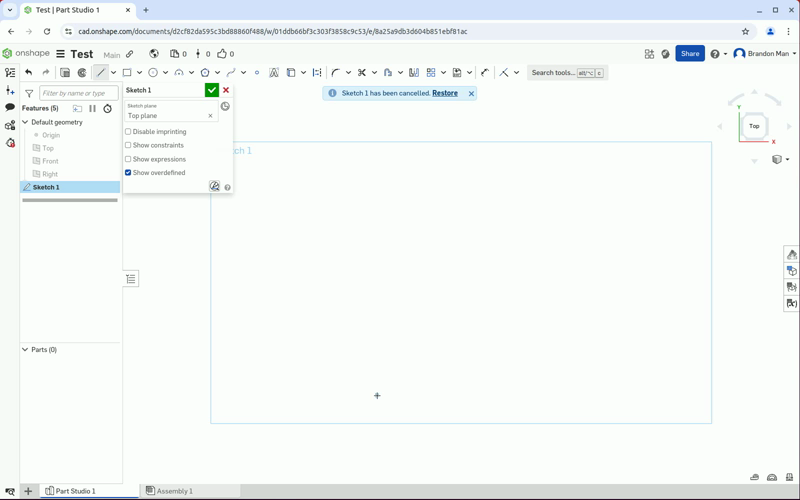
key_down(shift)
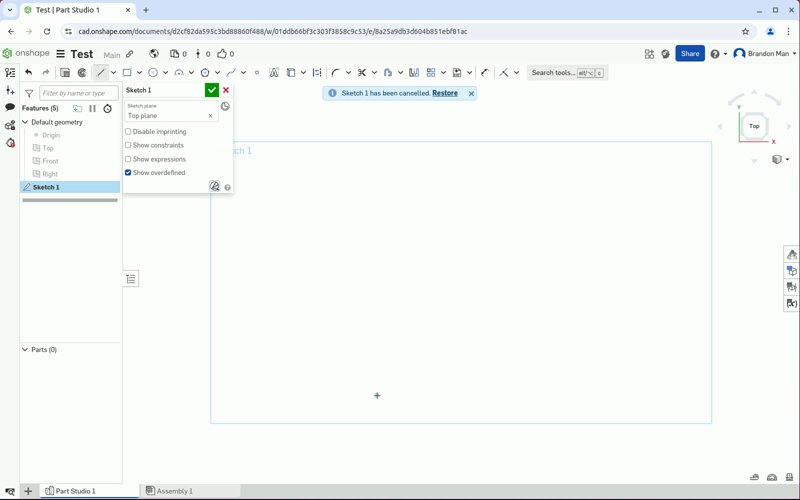
mouse_move(542, 395)
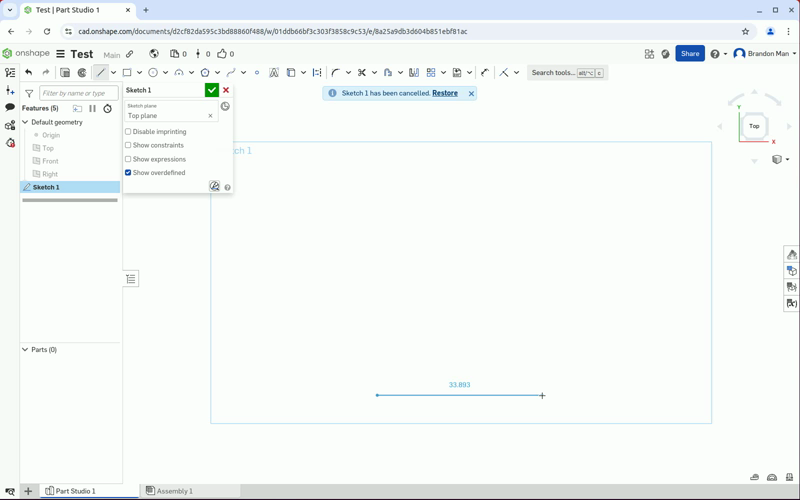
click(542, 395)
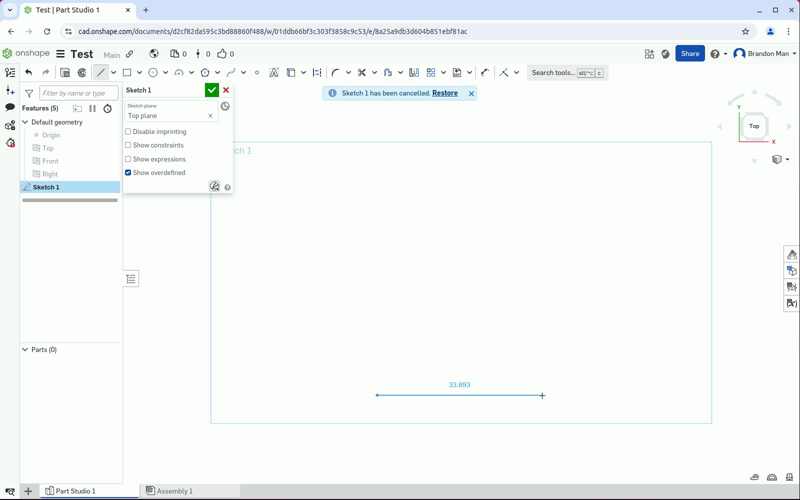
key_up(shift)
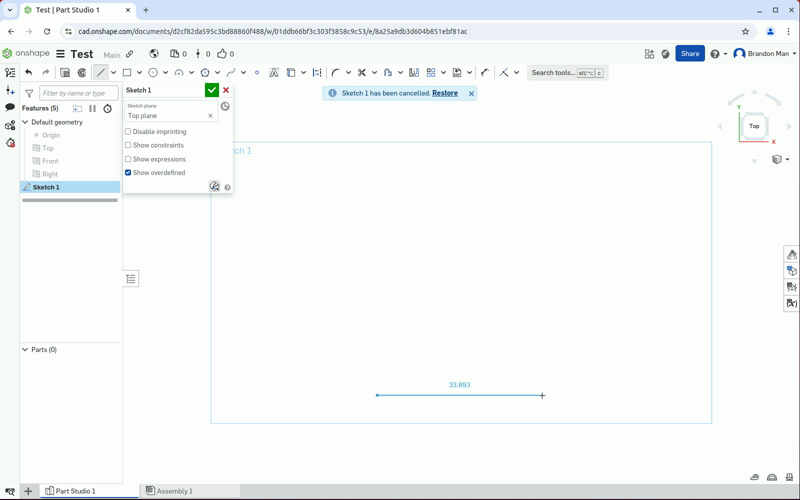
key_down(shift)
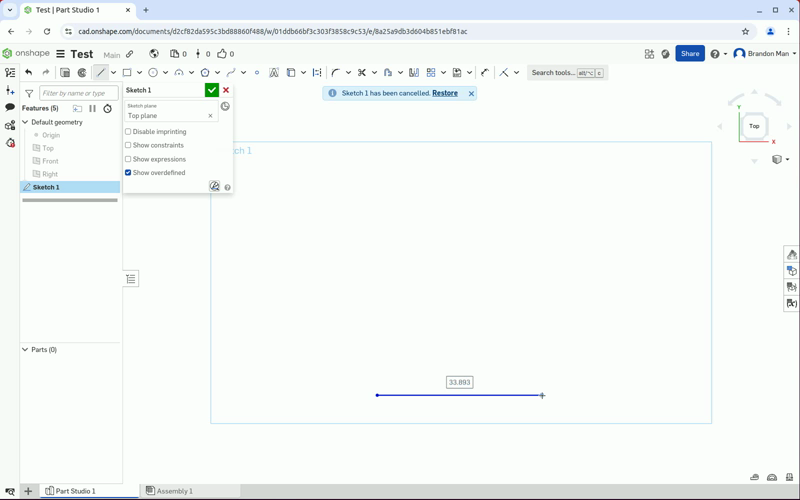
mouse_move(542, 171)
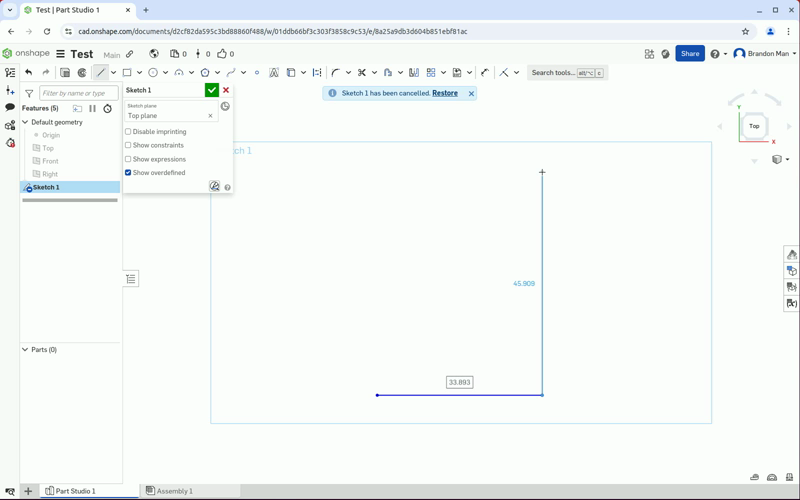
click(542, 171)
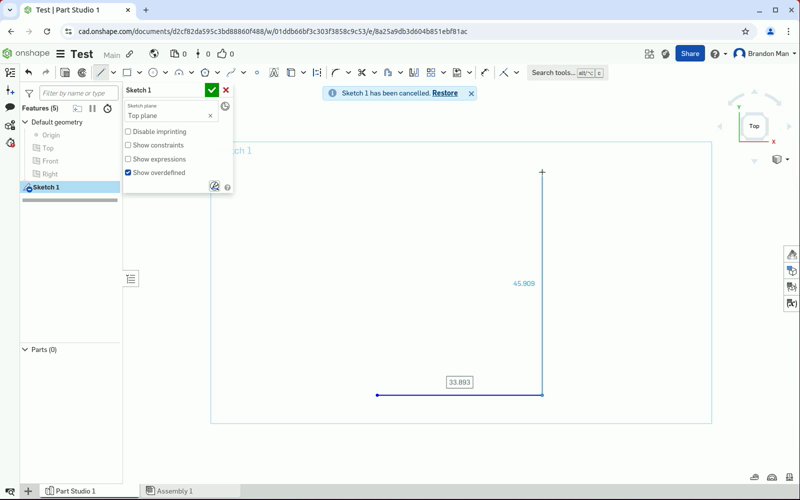
key_up(shift)
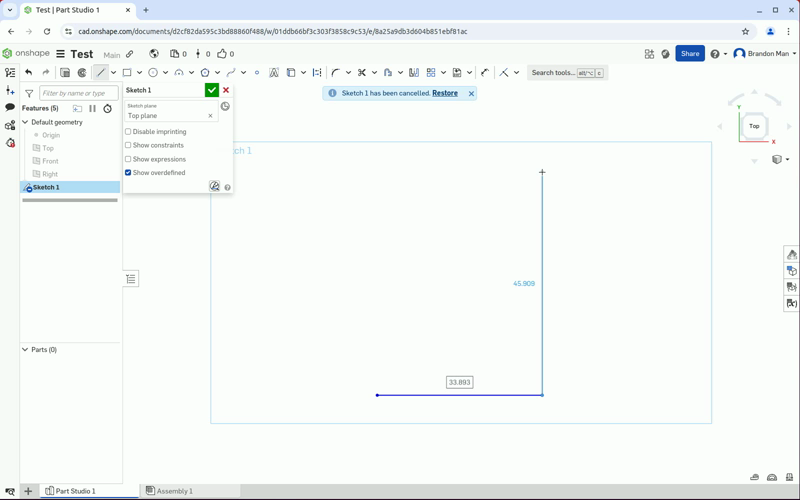
key_down(shift)
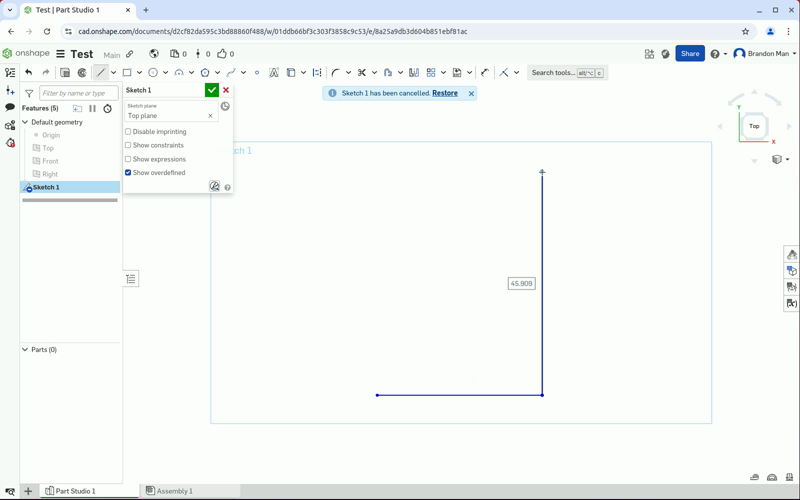
mouse_move(377, 171)
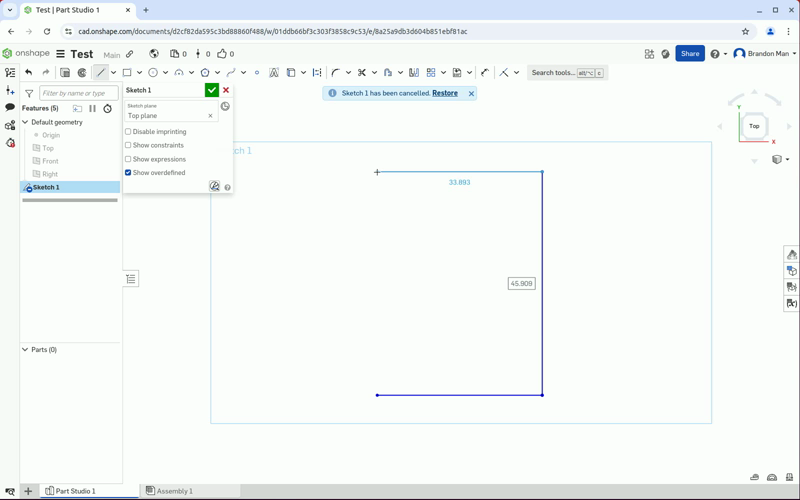
click(377, 171)
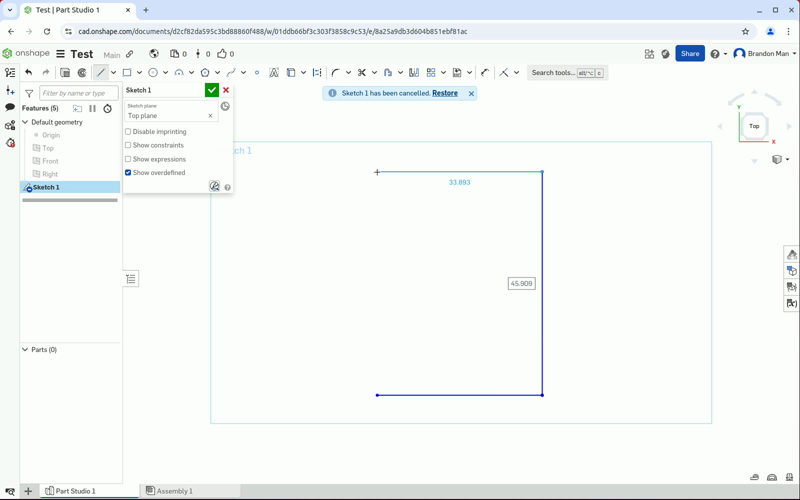
key_up(shift)
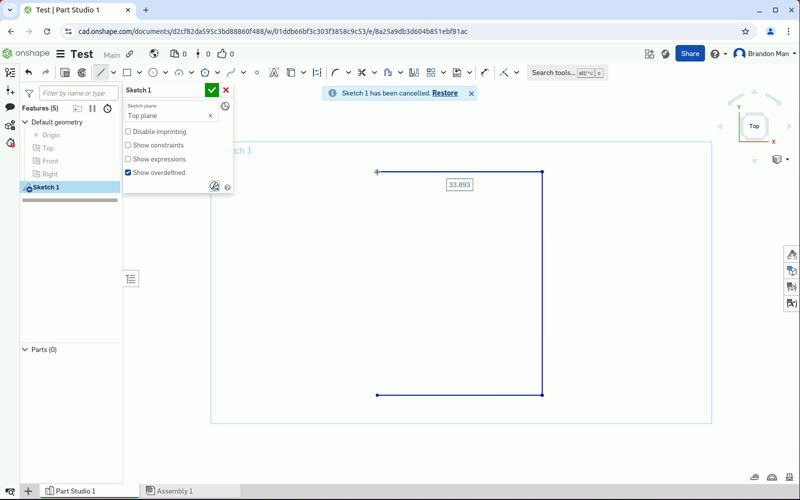
key_down(shift)
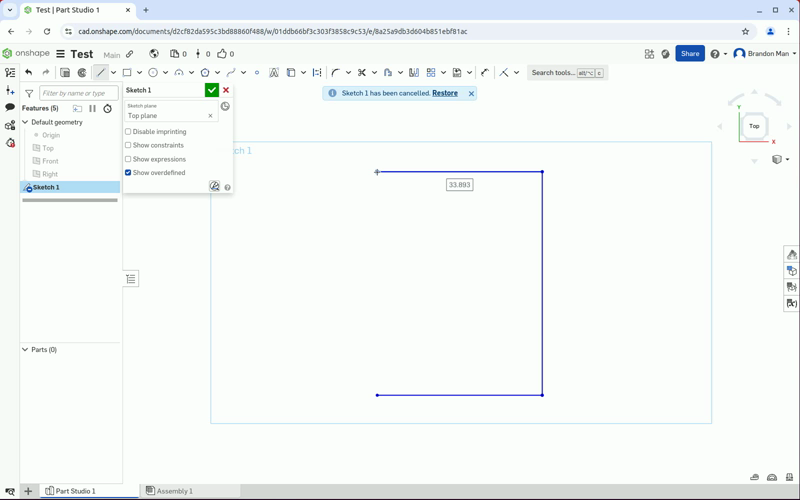
mouse_move(377, 395)
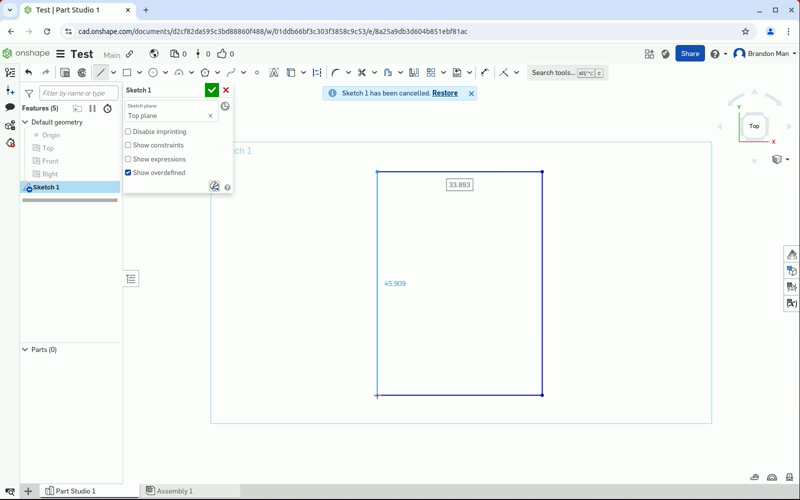
key_up(shift)
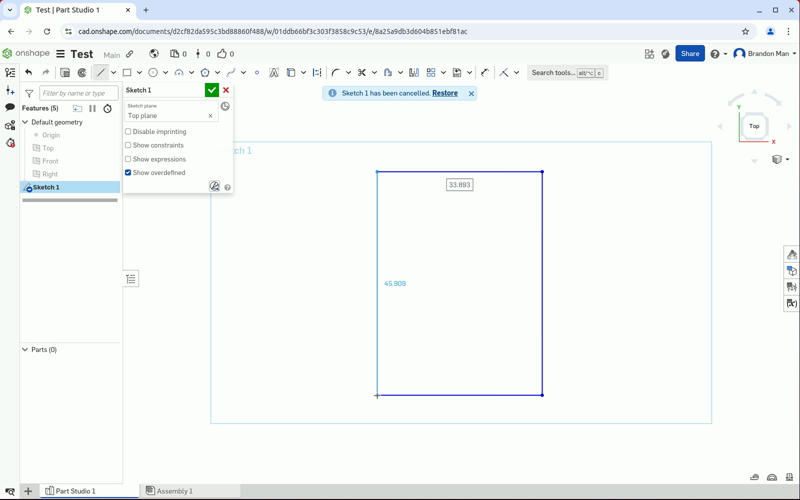
click(377, 395)
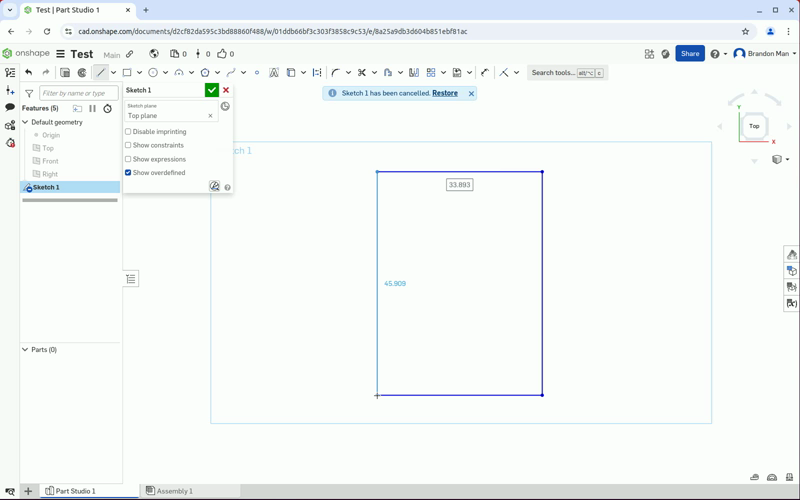
key(esc)
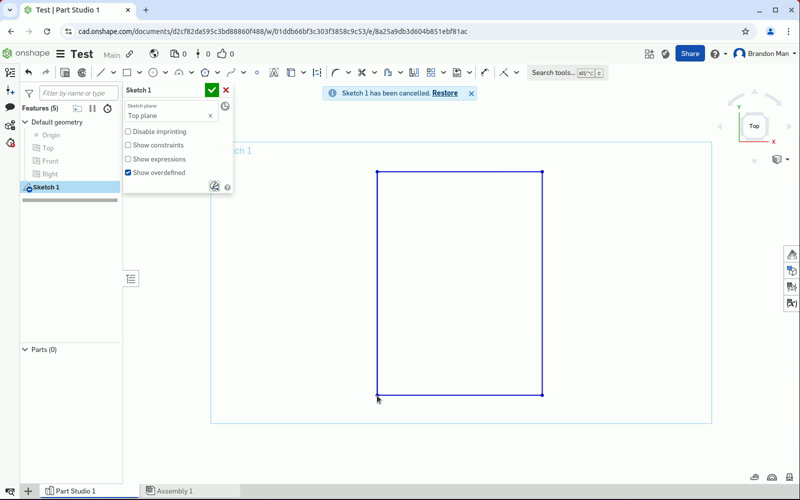
mouse_move(449, 304)
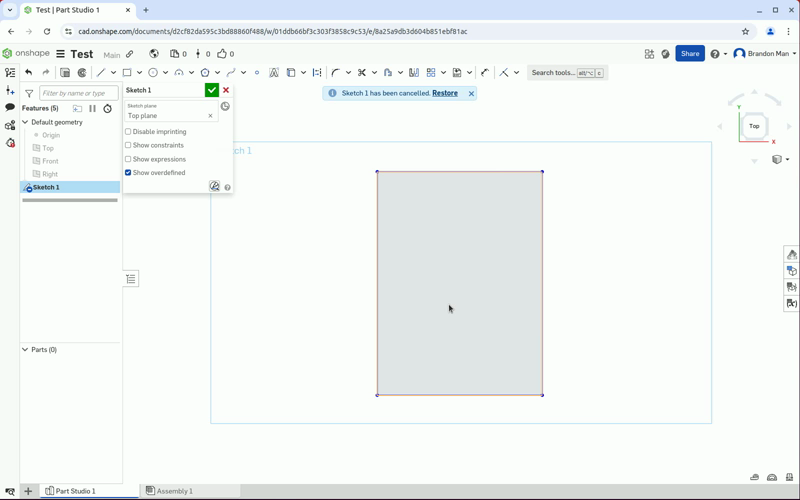
click(449, 304)
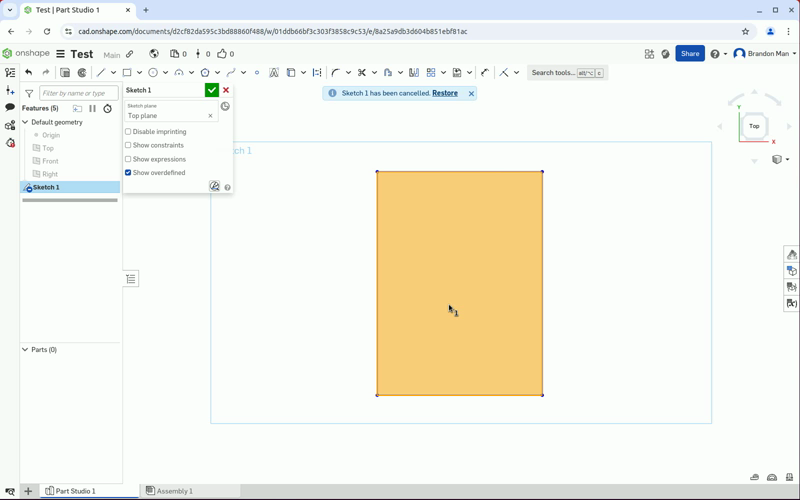
mouse_move(73, 352)
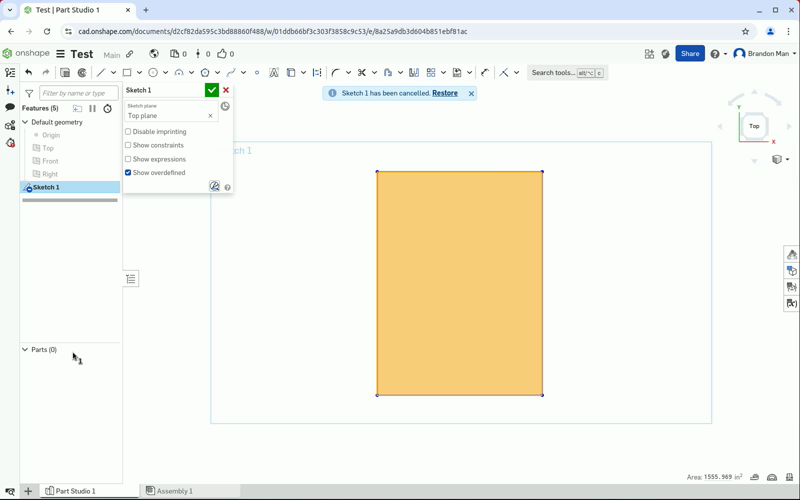
key(shift+y)
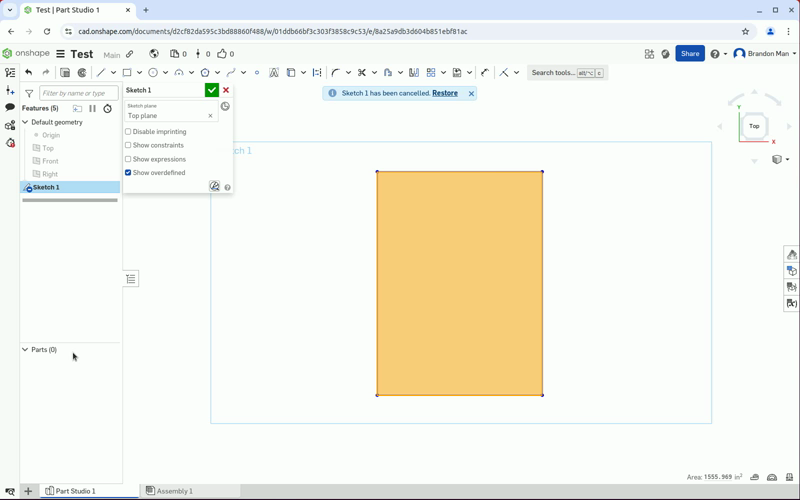
key(shift+e)
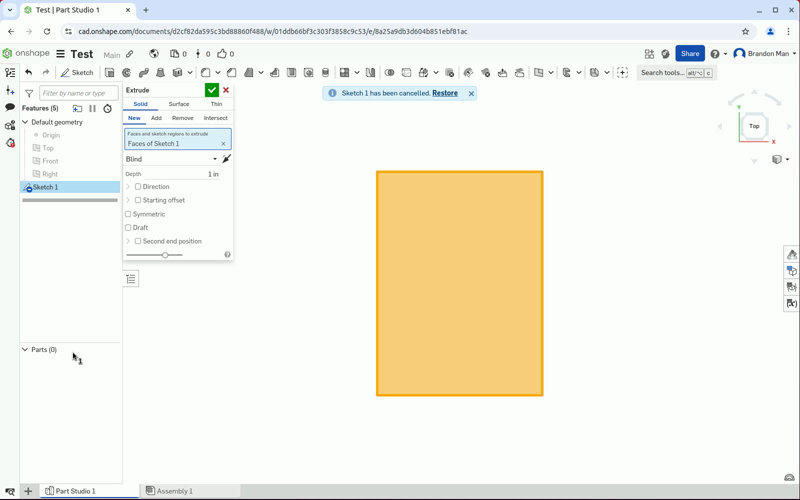
mouse_move(143, 106)
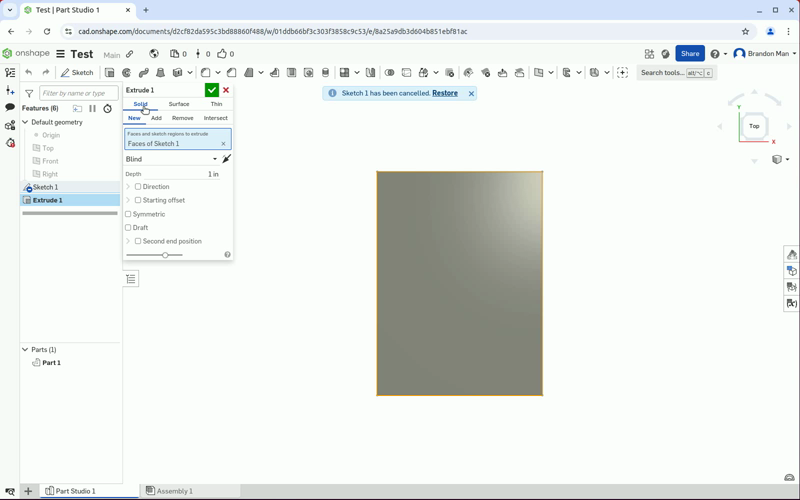
click(143, 106)
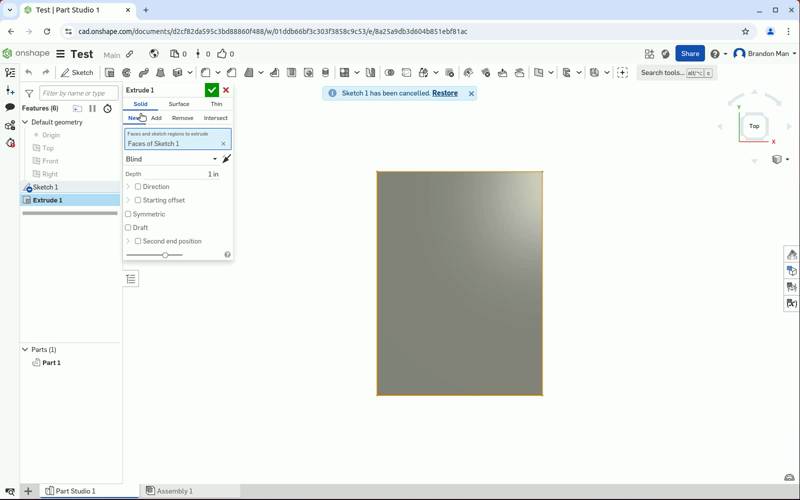
mouse_move(137, 120)
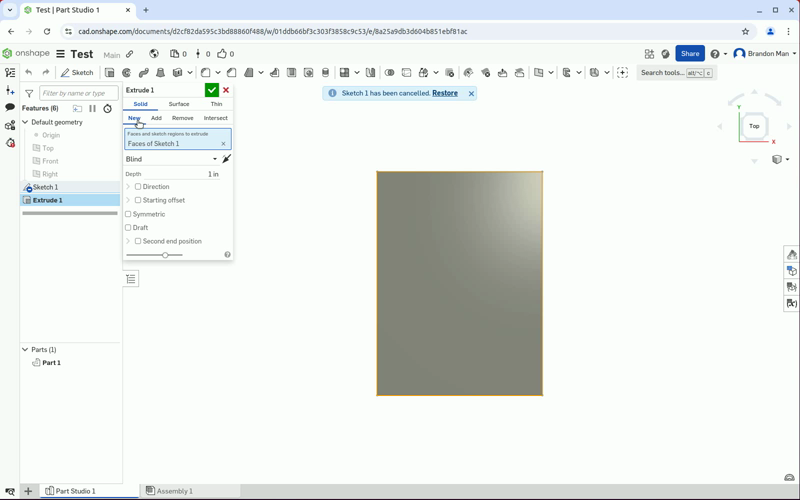
click(137, 120)
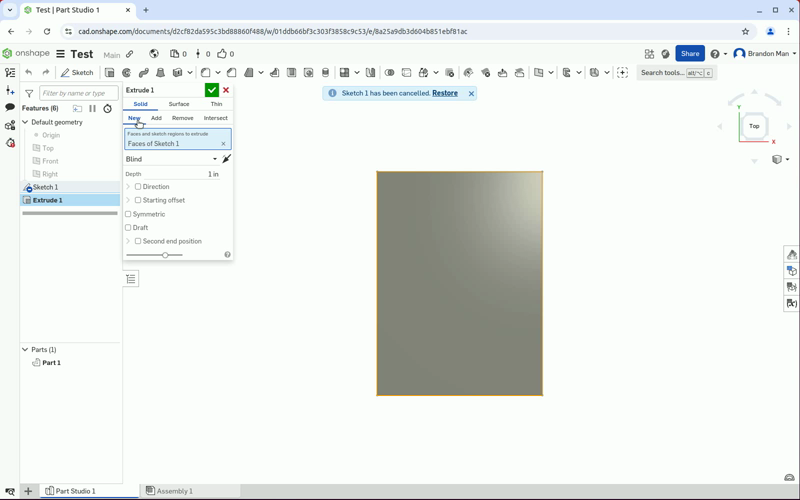
key(tab, 4)
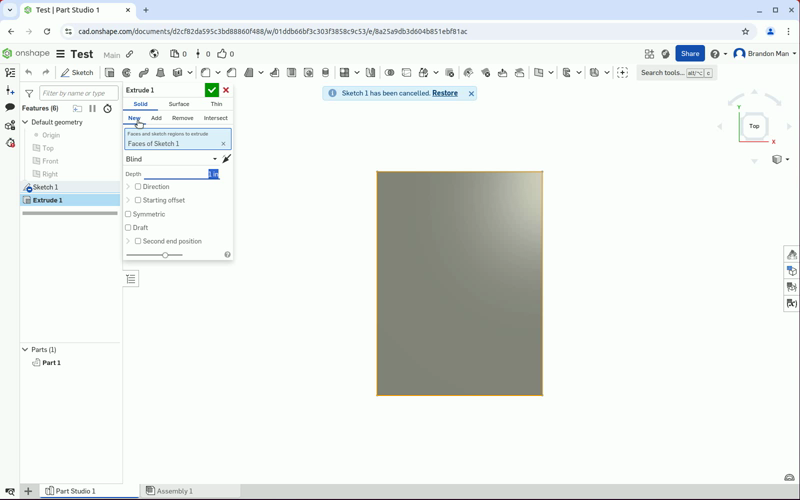
text(-5.536)
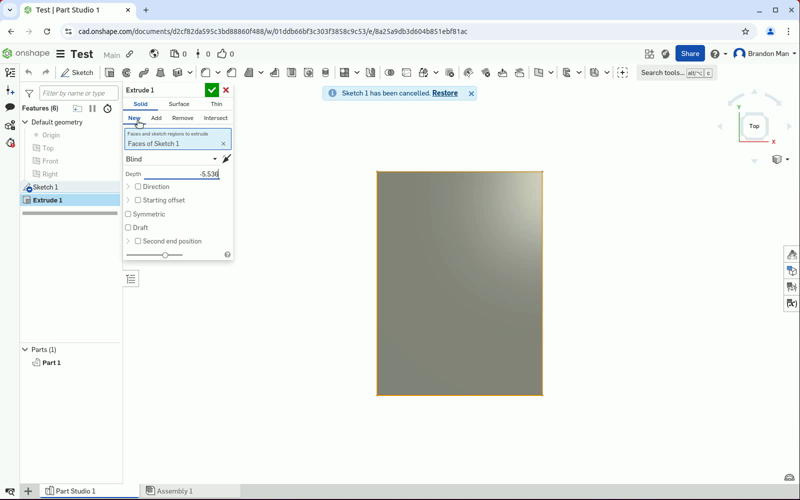
key(enter)
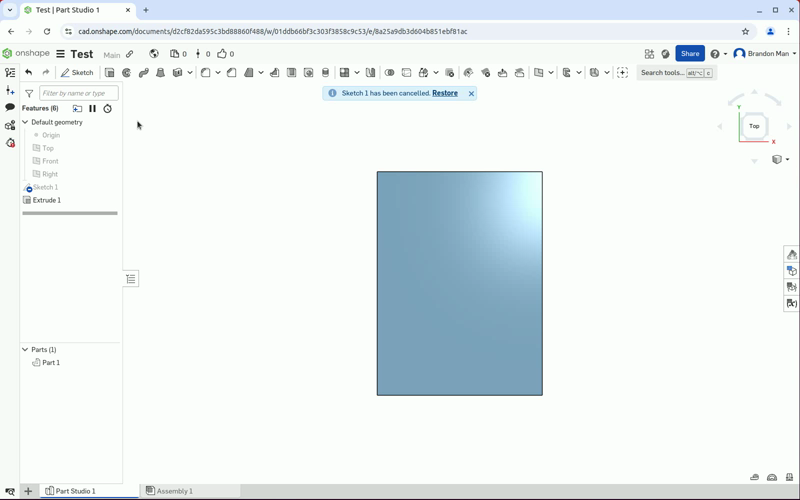
key(shift+h)
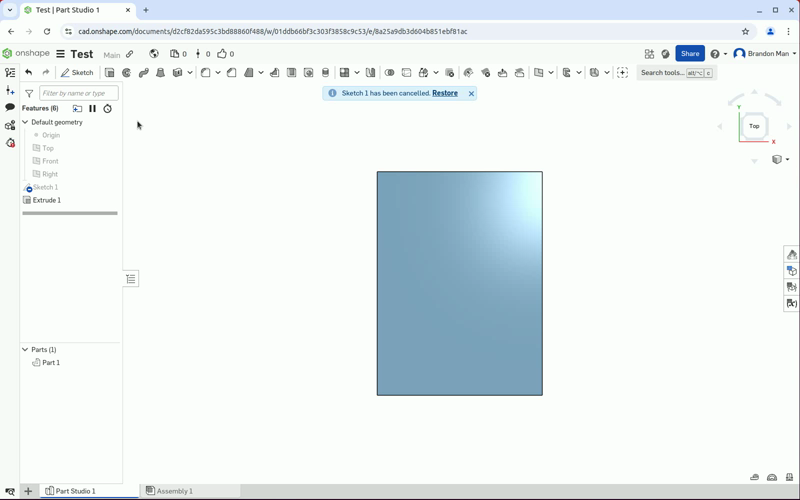
key(shift+h)
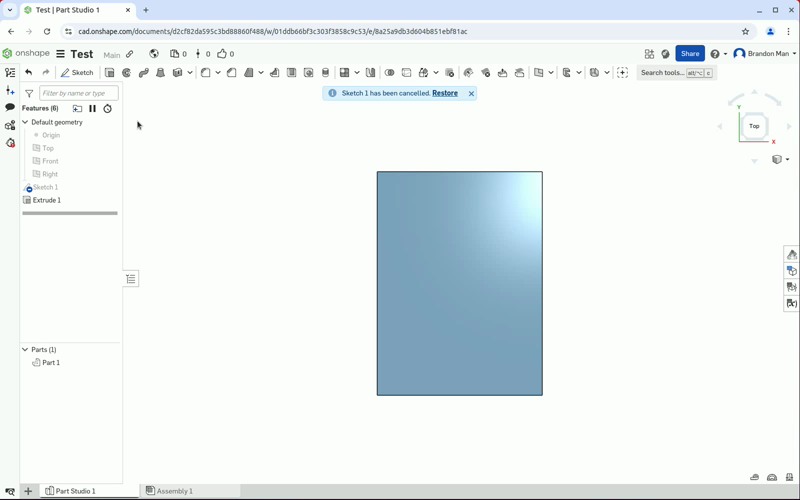
mouse_move(73, 189)
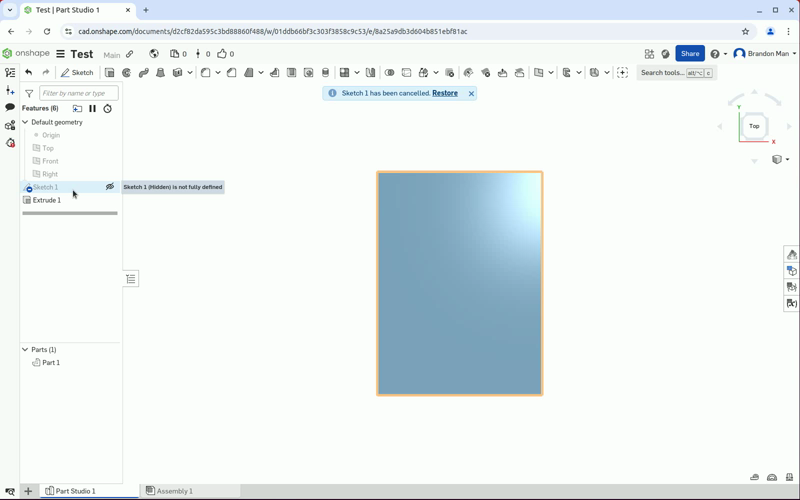
click(73, 189)
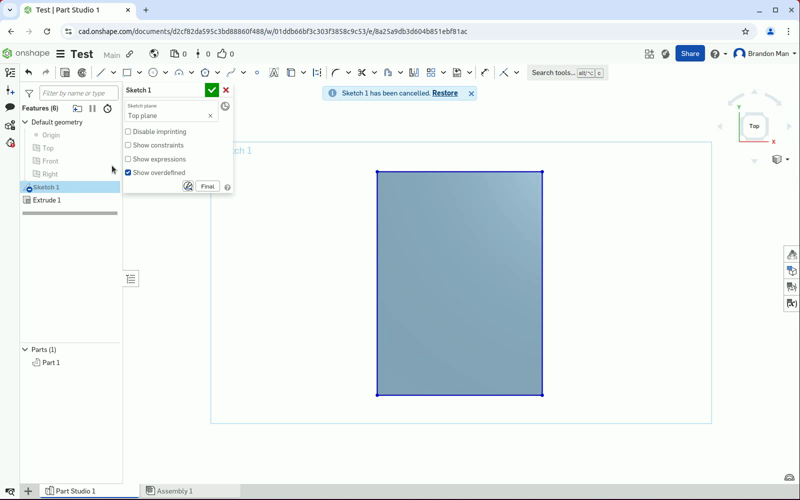
mouse_move(229, 92)
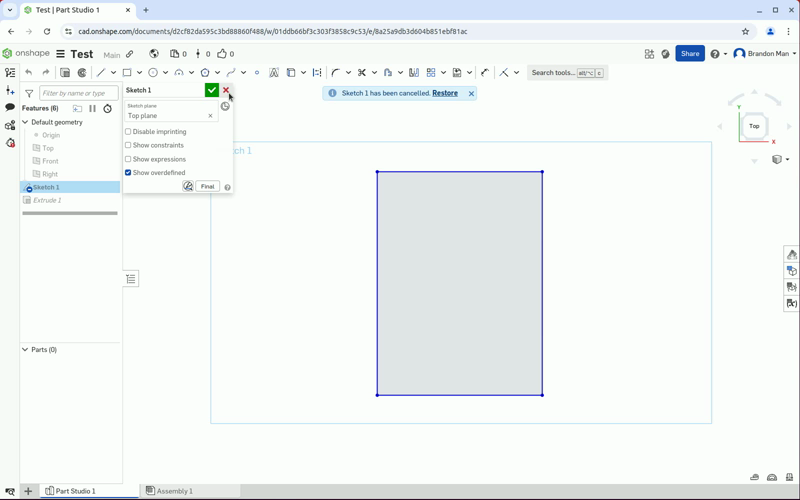
click(229, 92)
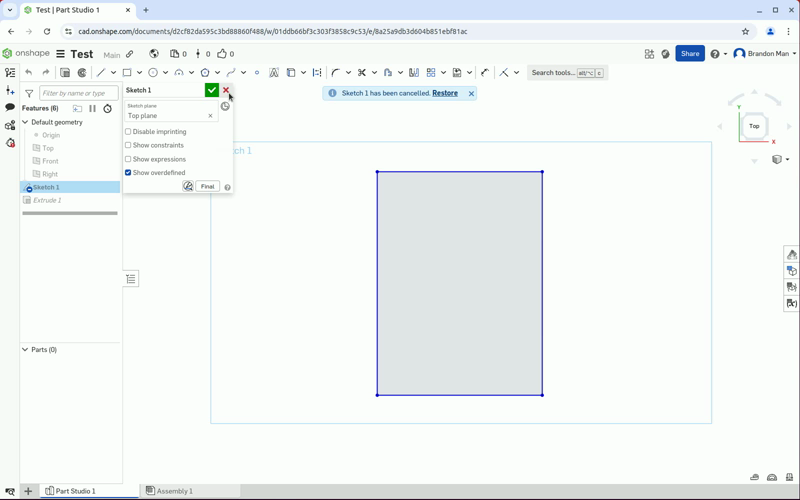
key(shift+s)
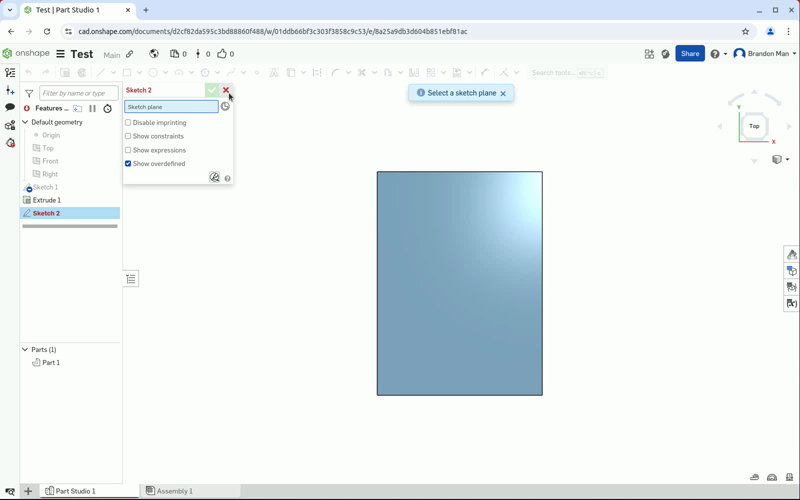
mouse_move(73, 150)
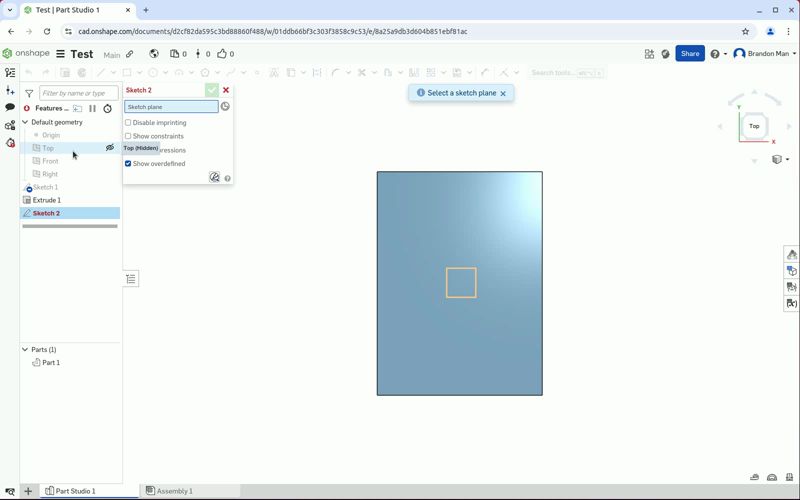
click(73, 150)
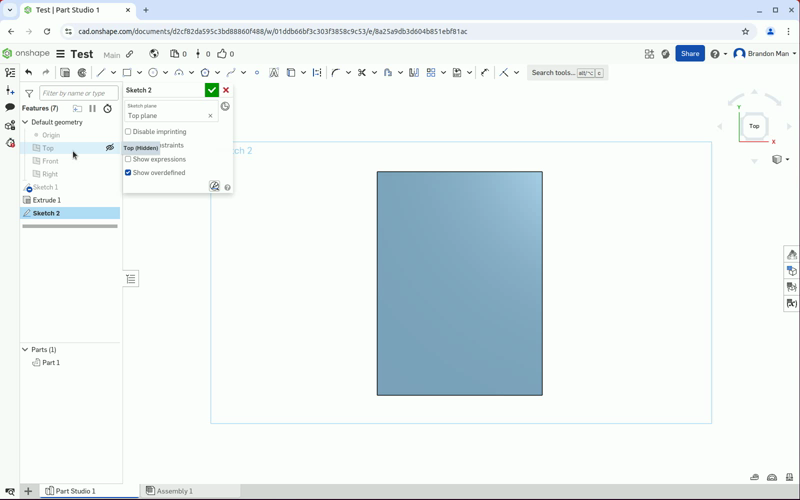
mouse_move(73, 352)
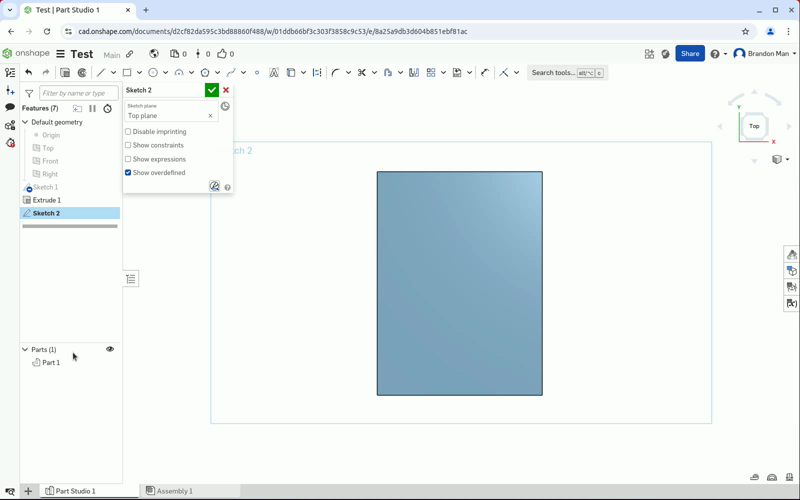
key(y)
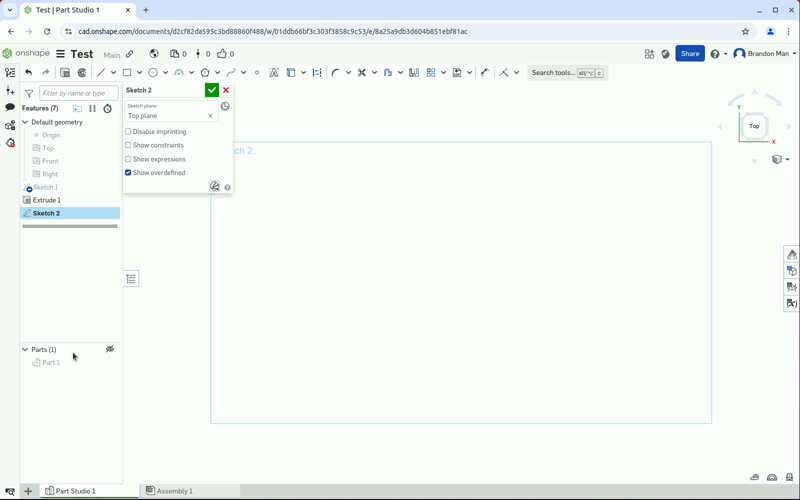
key(c)
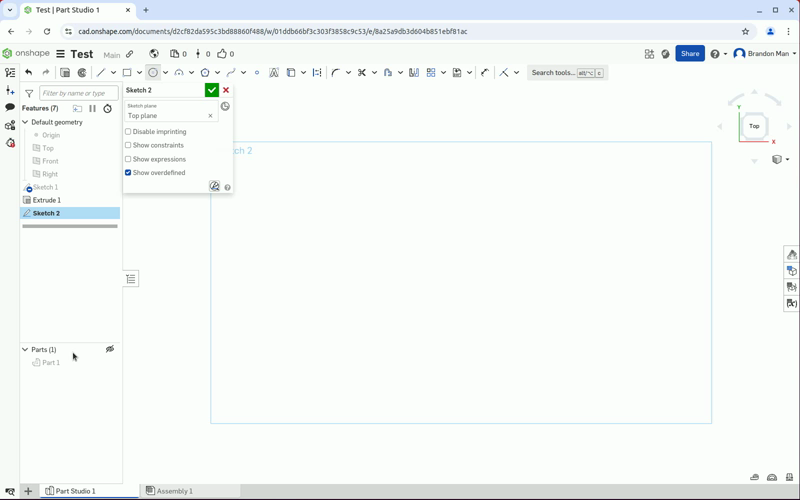
key_down(shift)
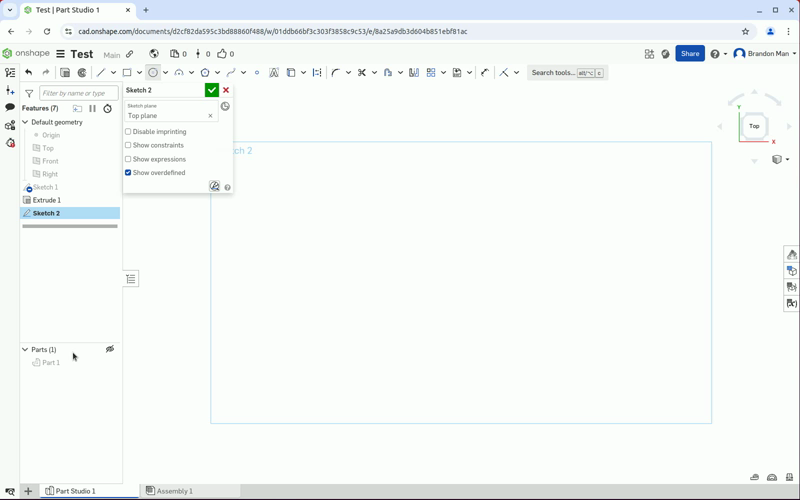
mouse_move(422, 226)
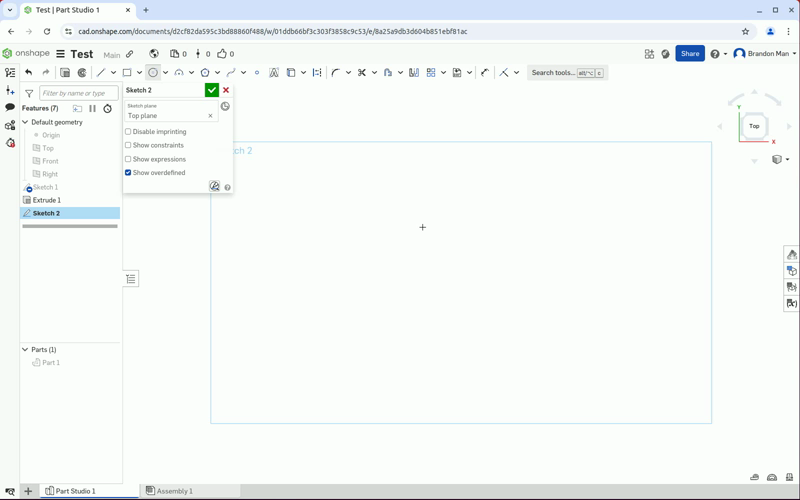
click(422, 226)
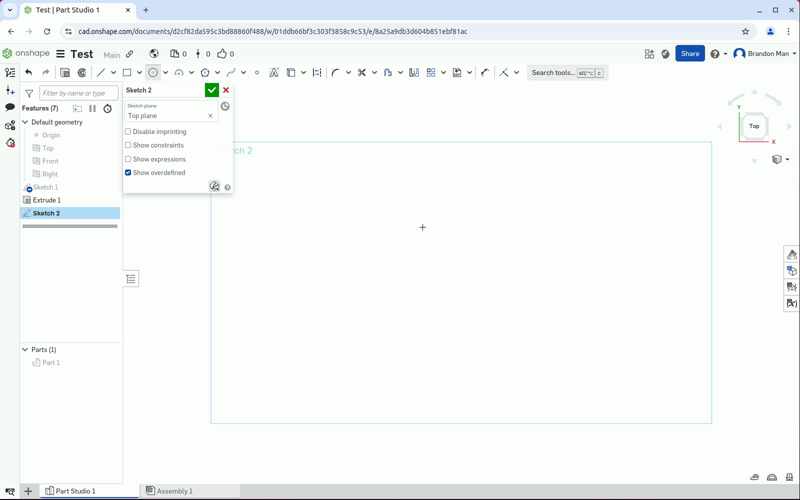
key_up(shift)
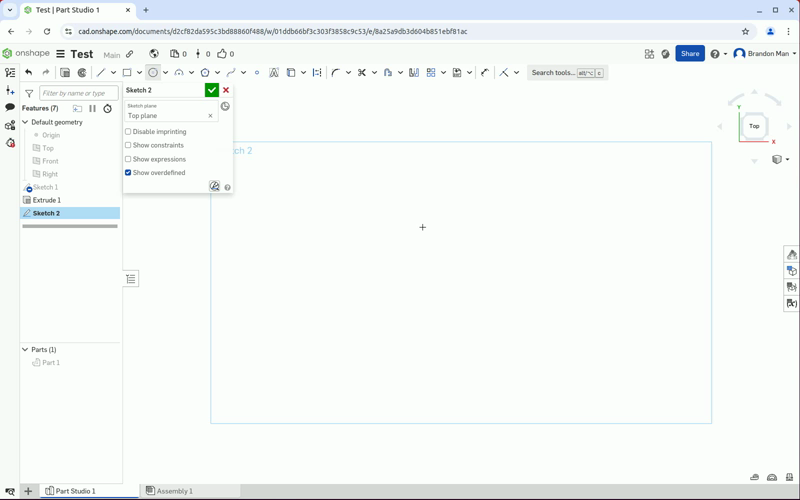
mouse_move(451, 226)
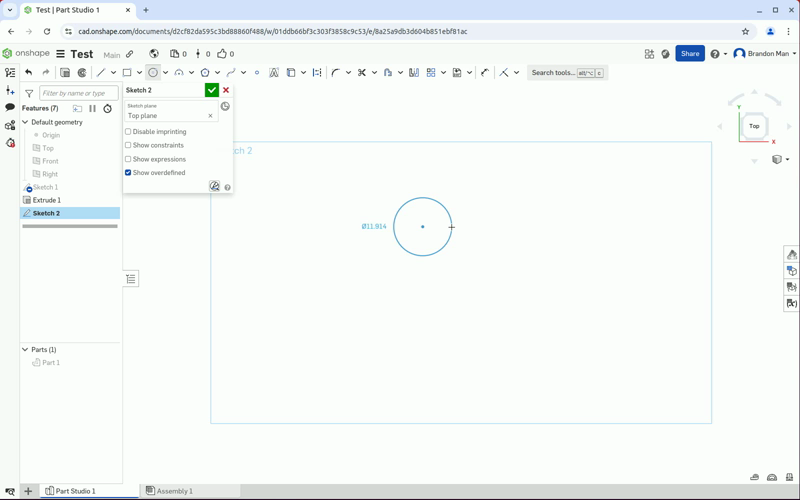
click(451, 226)
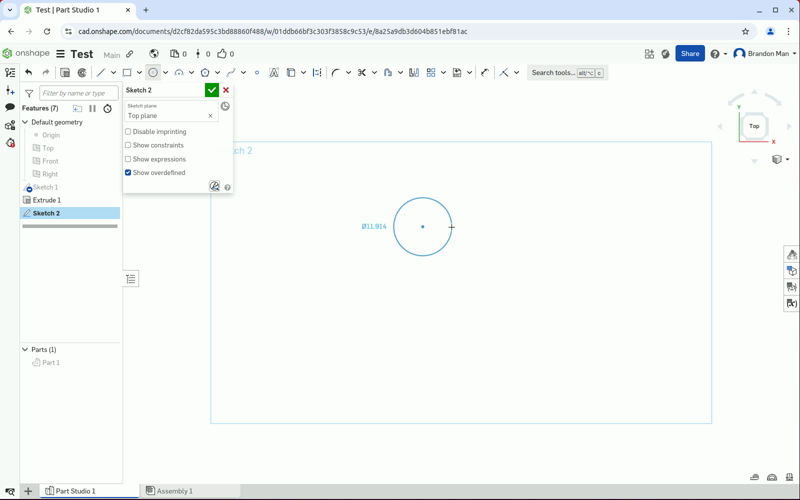
key(esc)
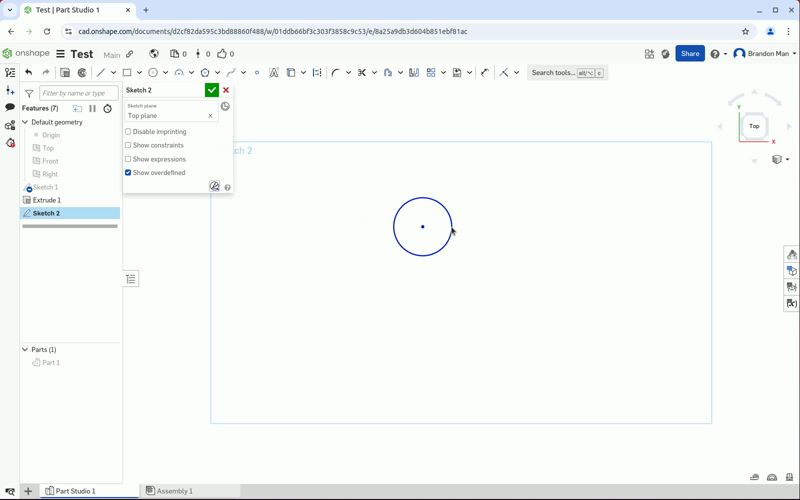
mouse_move(403, 217)
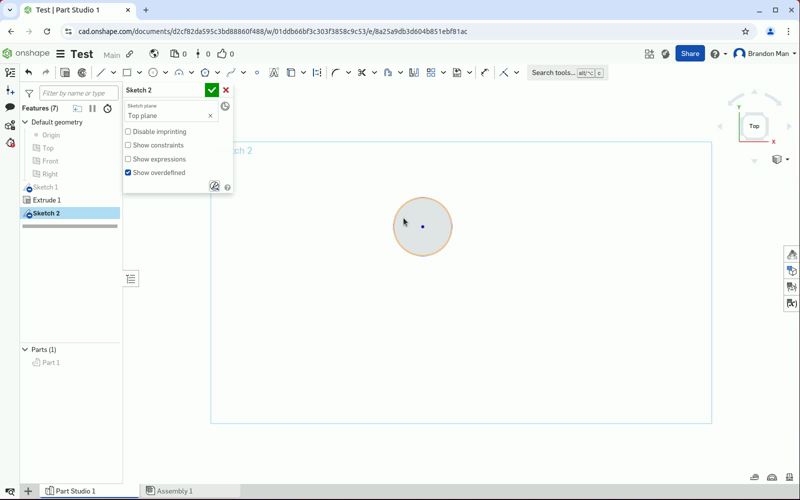
click(403, 217)
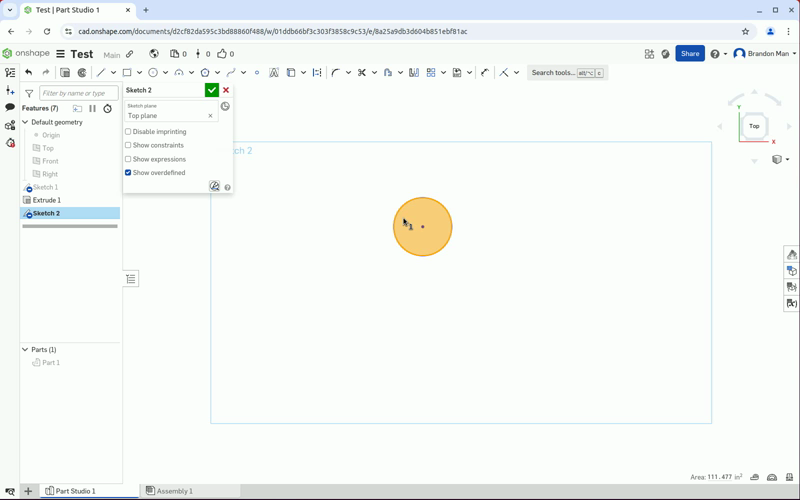
mouse_move(73, 352)
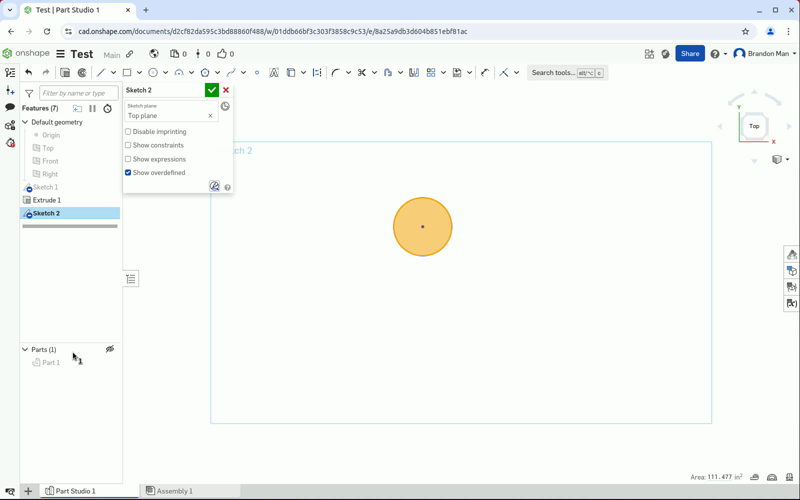
key(shift+y)
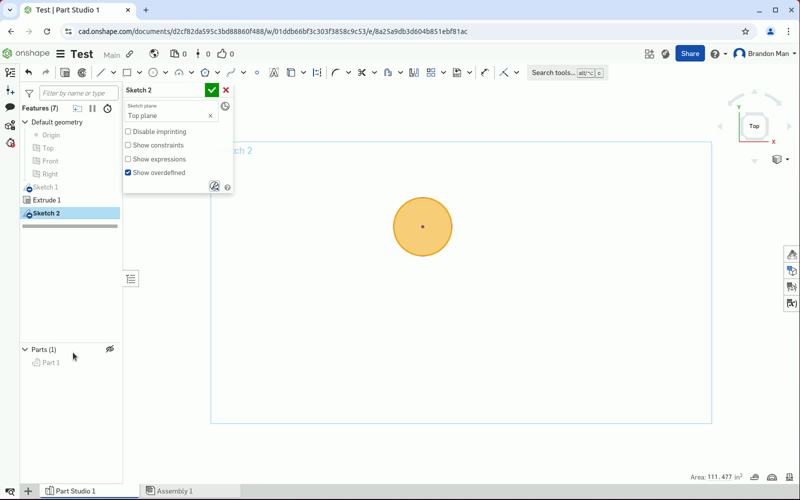
key(shift+e)
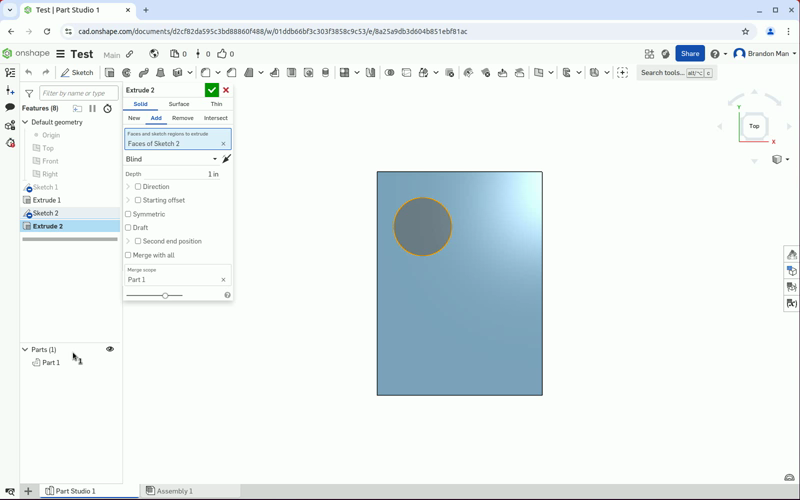
mouse_move(143, 106)
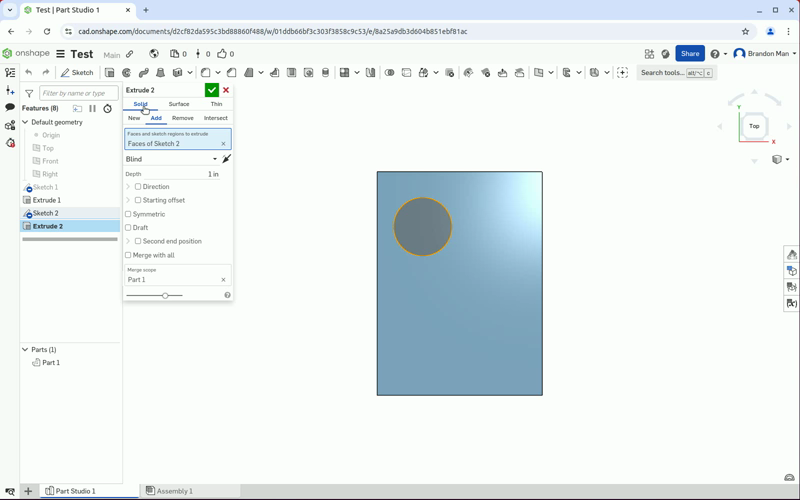
click(143, 106)
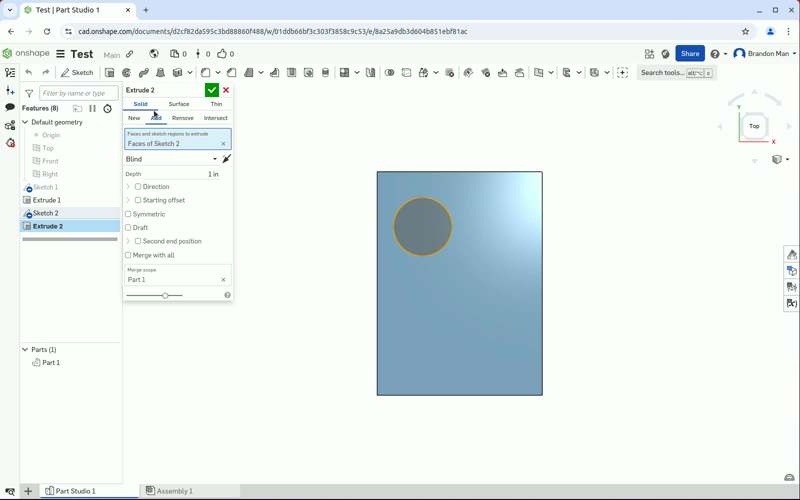
mouse_move(186, 120)
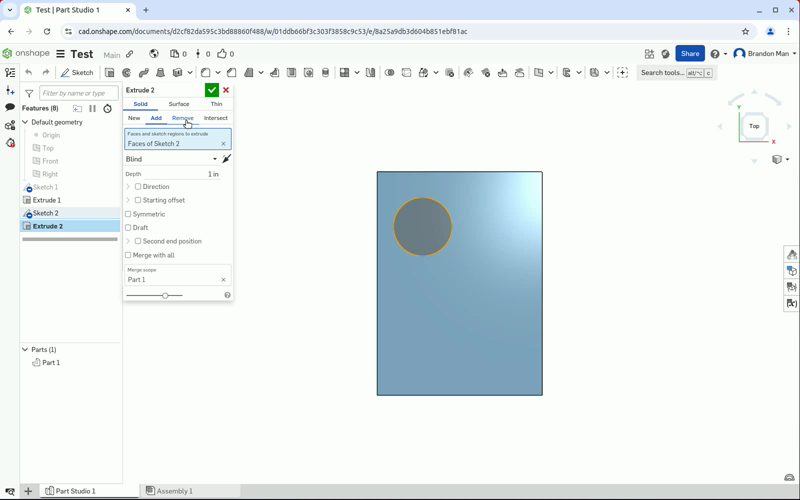
click(186, 120)
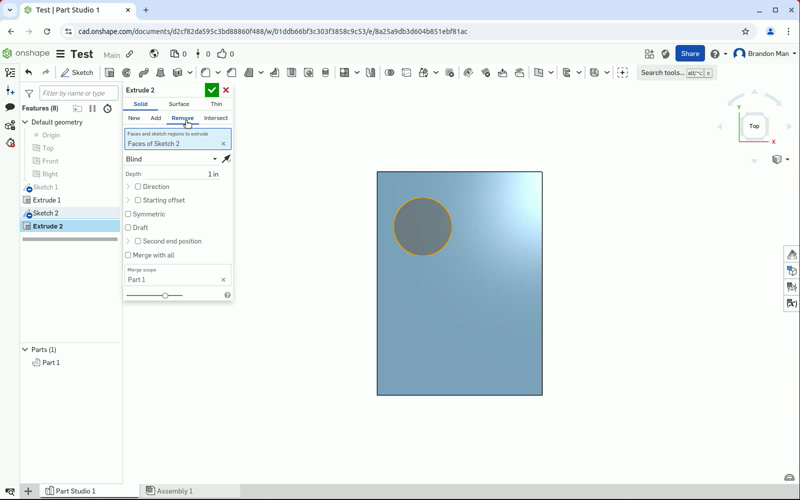
key(tab, 4)
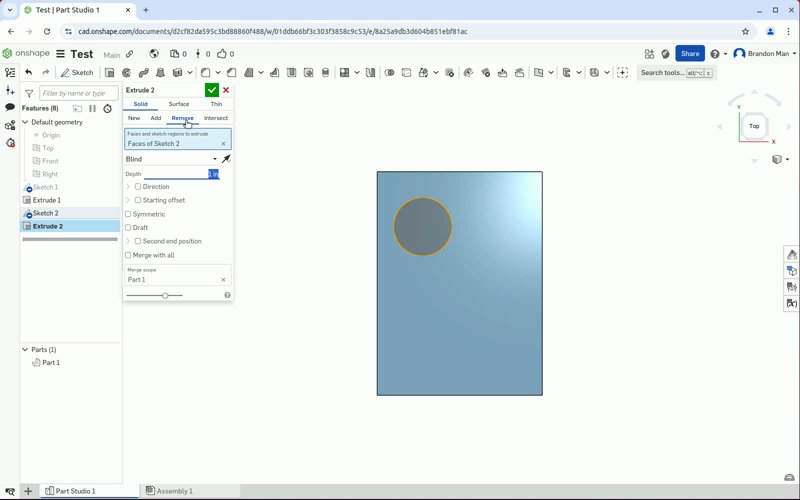
text(5.055)
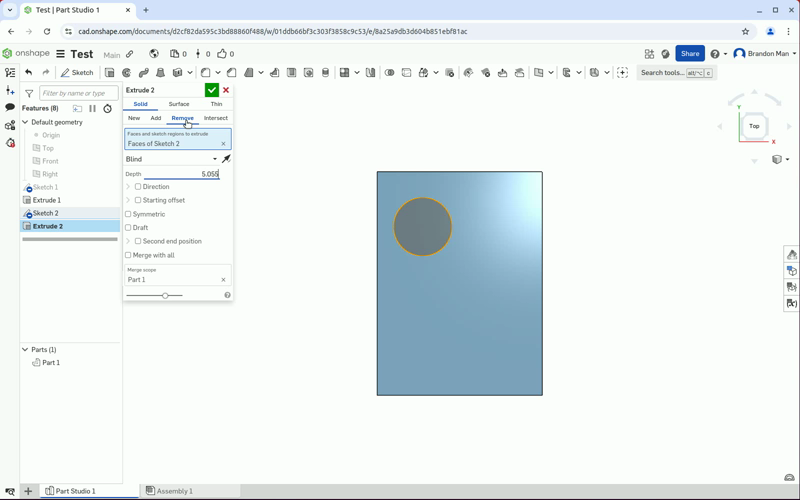
key(tab, 6)
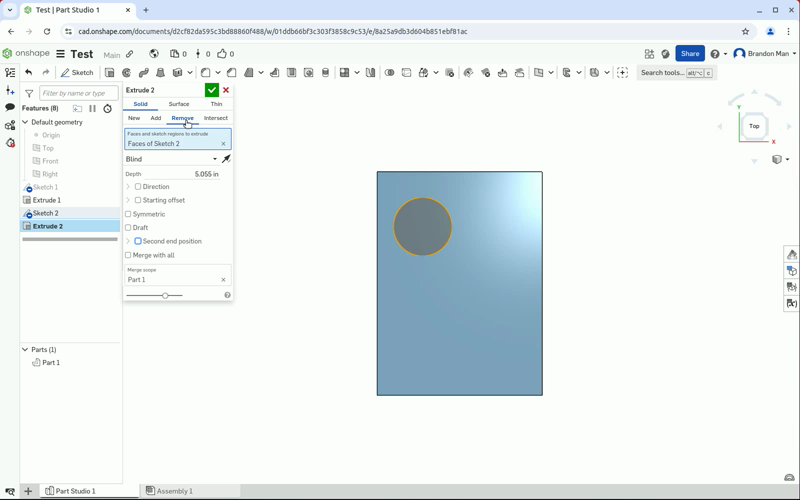
key(space)
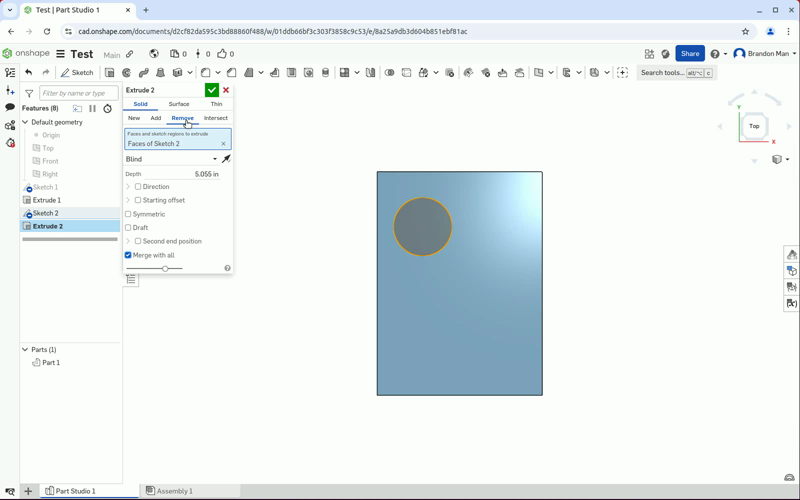
key(enter)
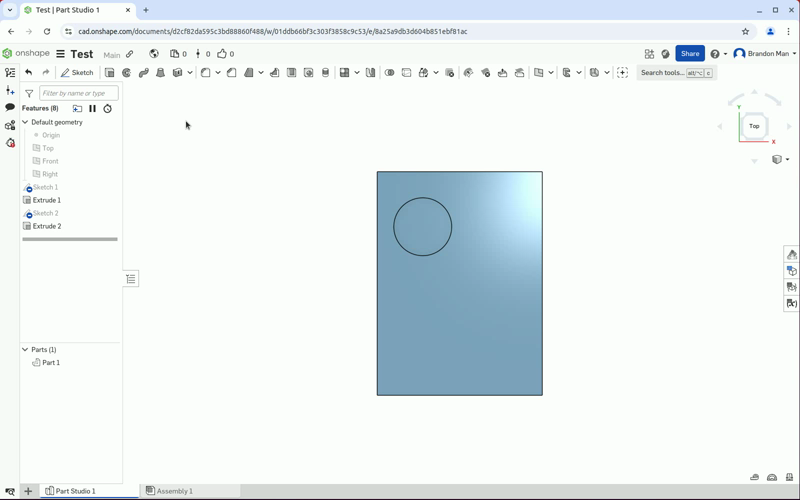
key(shift+h)
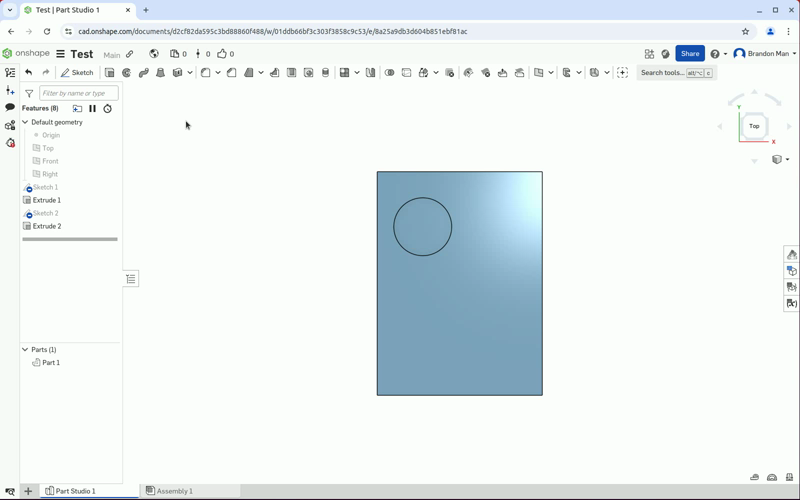
key(shift+h)
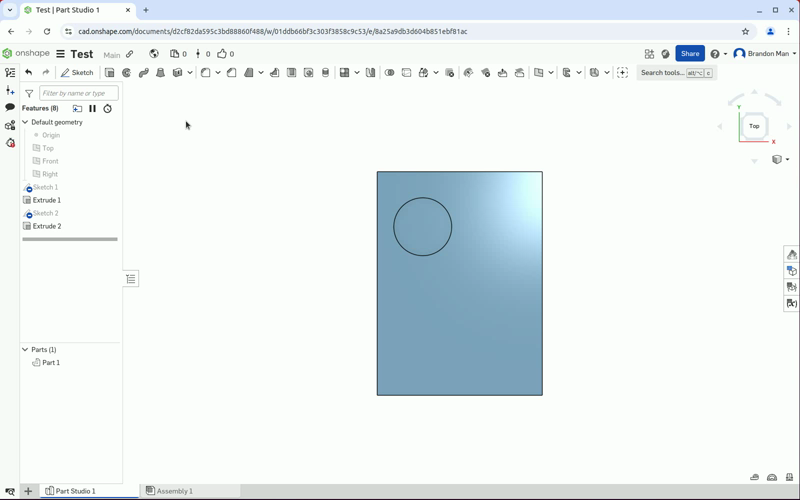
mouse_move(73, 189)
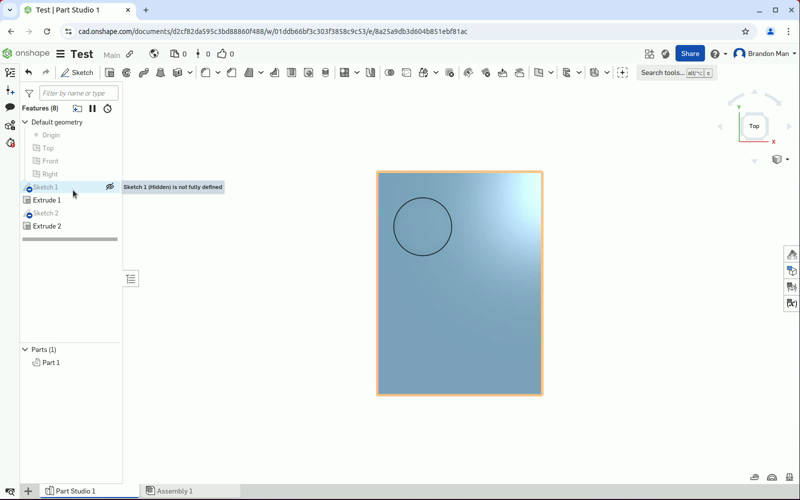
click(73, 189)
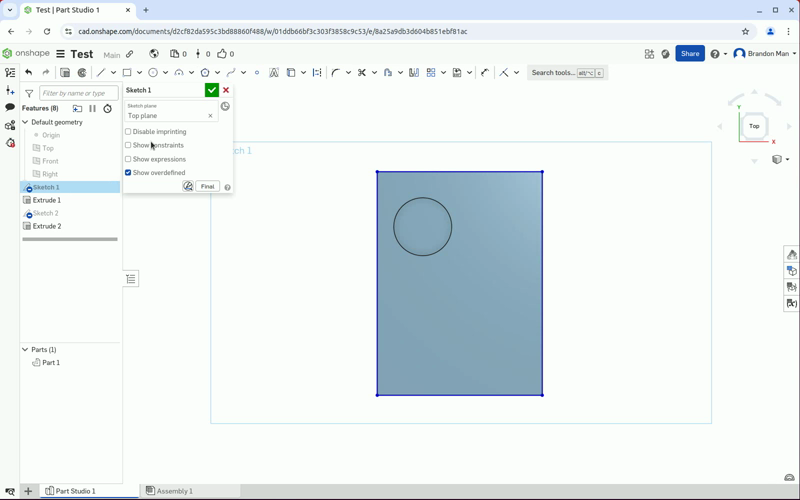
mouse_move(229, 92)
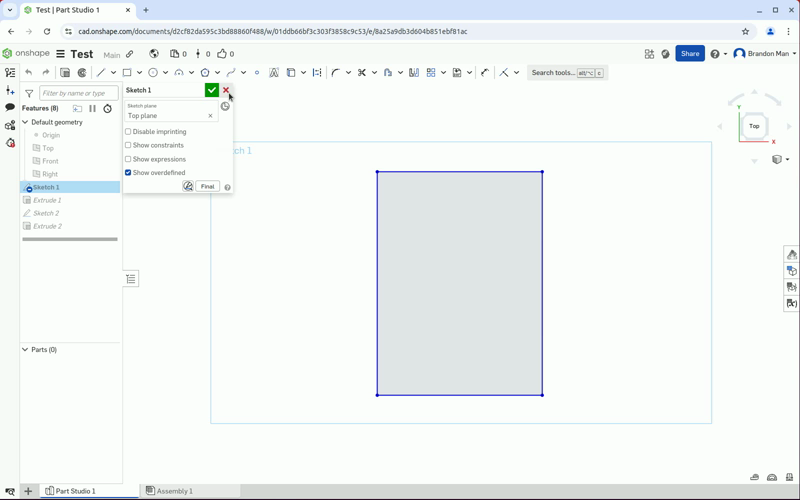
click(229, 92)
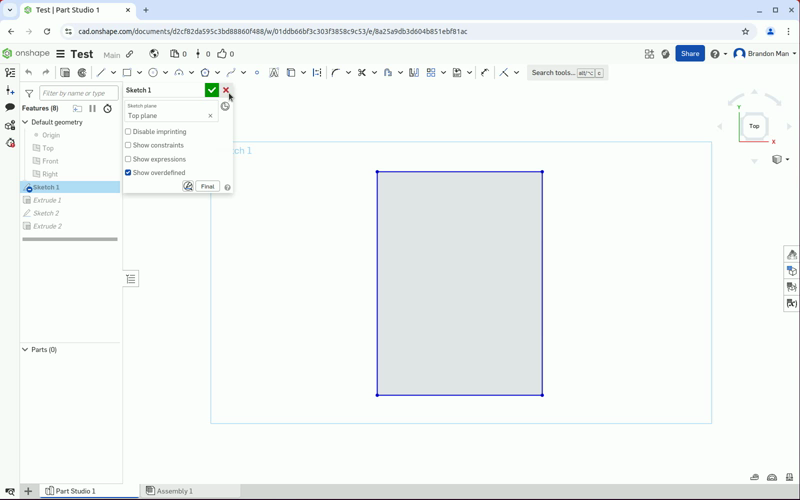
key(shift+s)
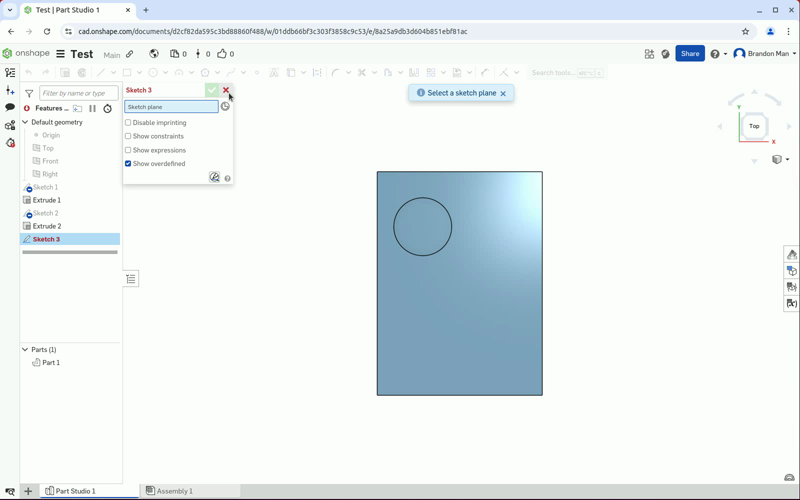
mouse_move(73, 150)
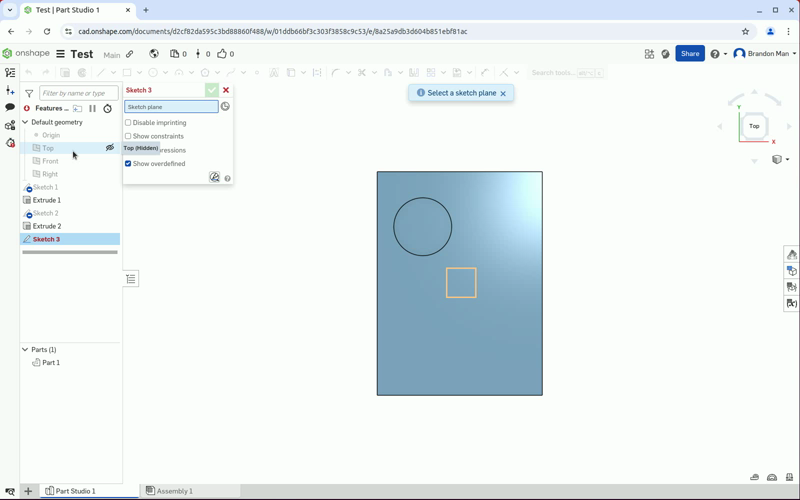
click(73, 150)
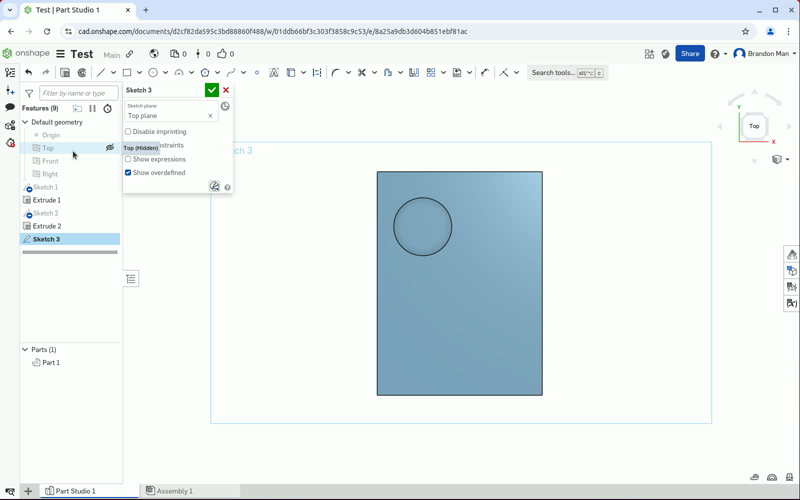
mouse_move(73, 352)
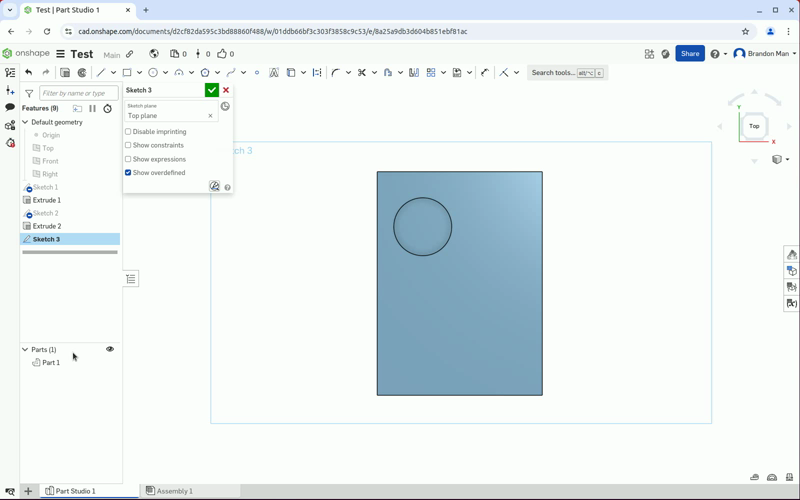
key(y)
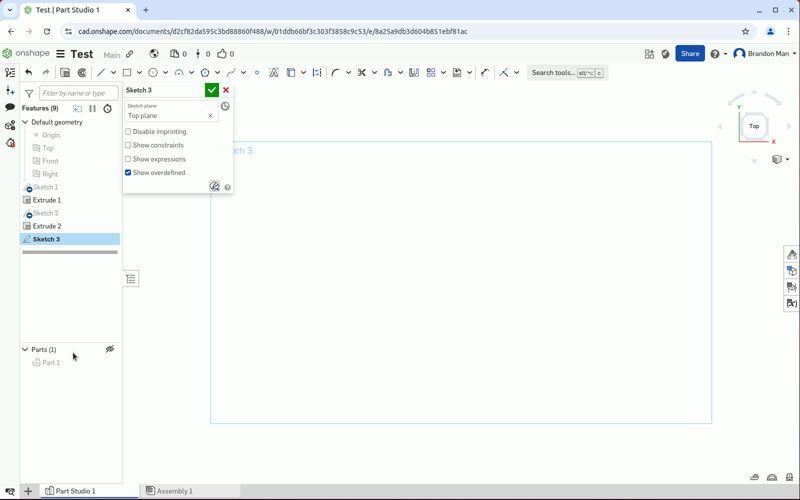
key(c)
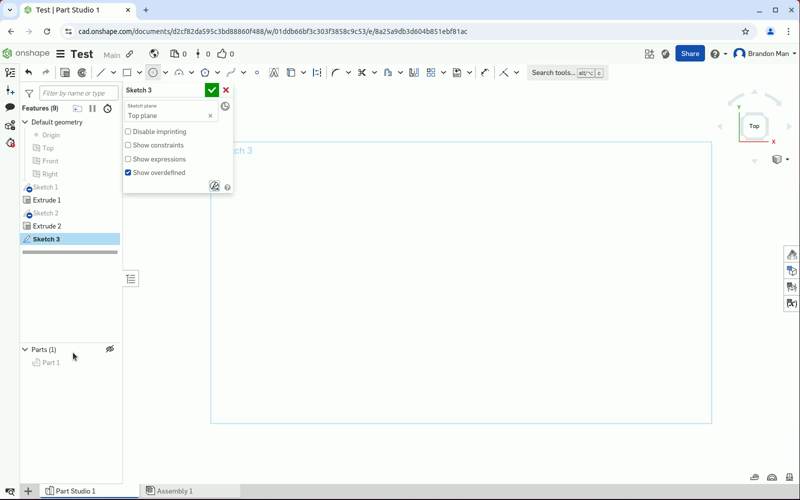
key_down(shift)
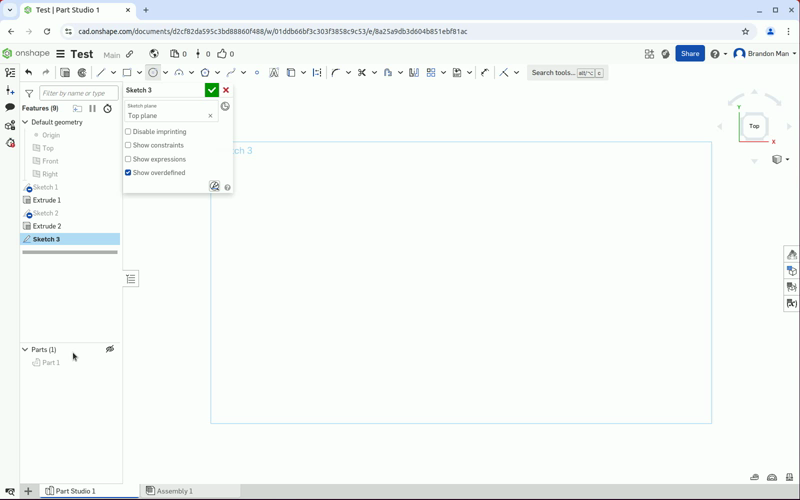
mouse_move(498, 282)
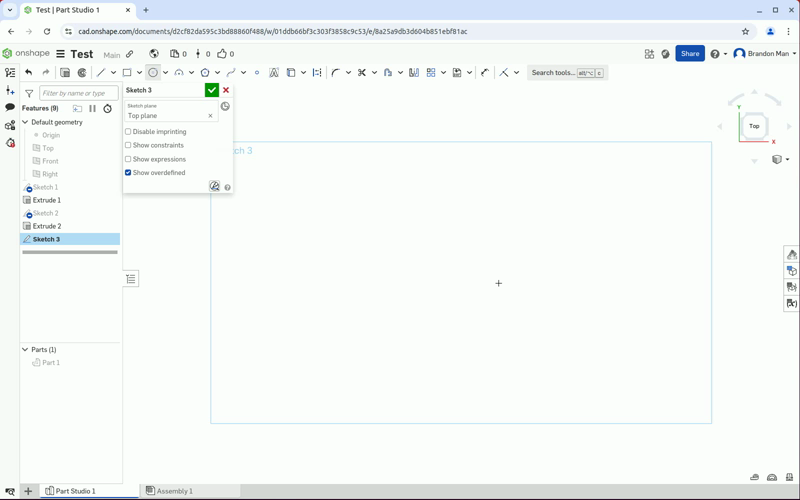
click(498, 282)
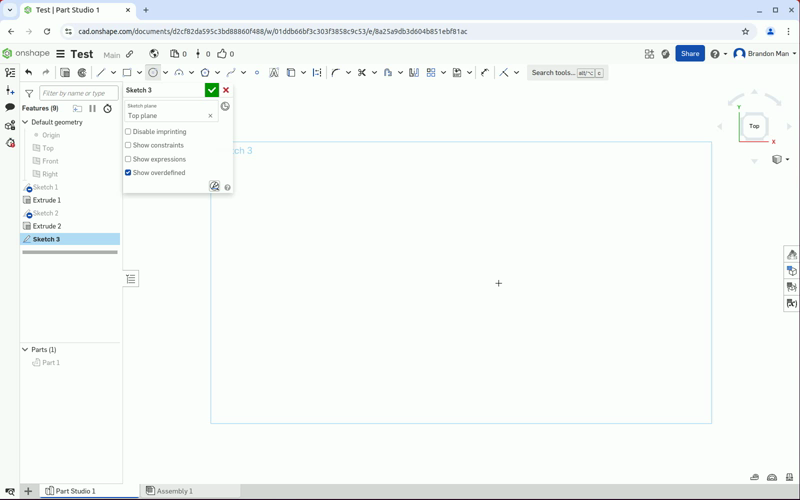
key_up(shift)
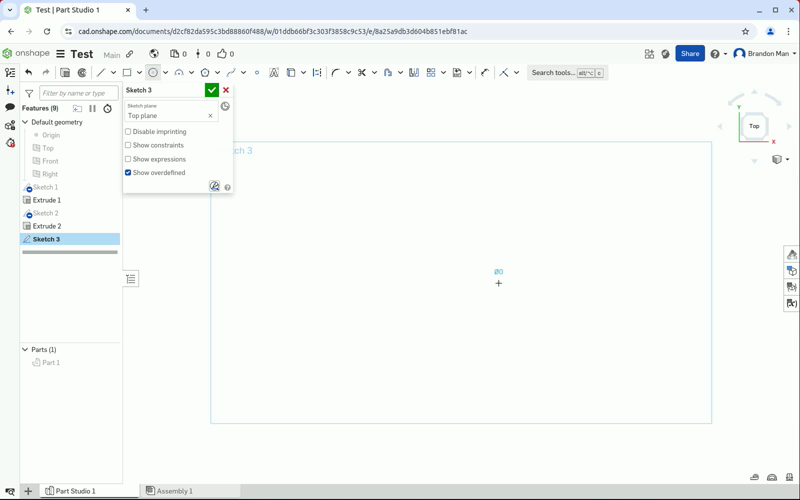
mouse_move(527, 282)
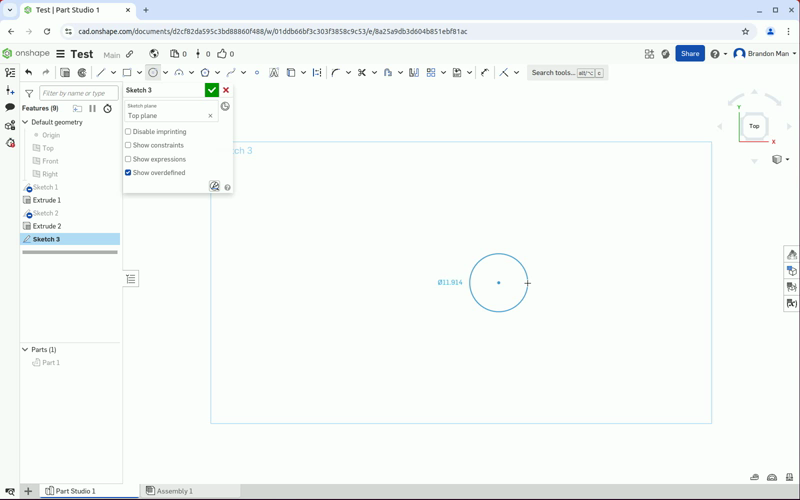
click(527, 282)
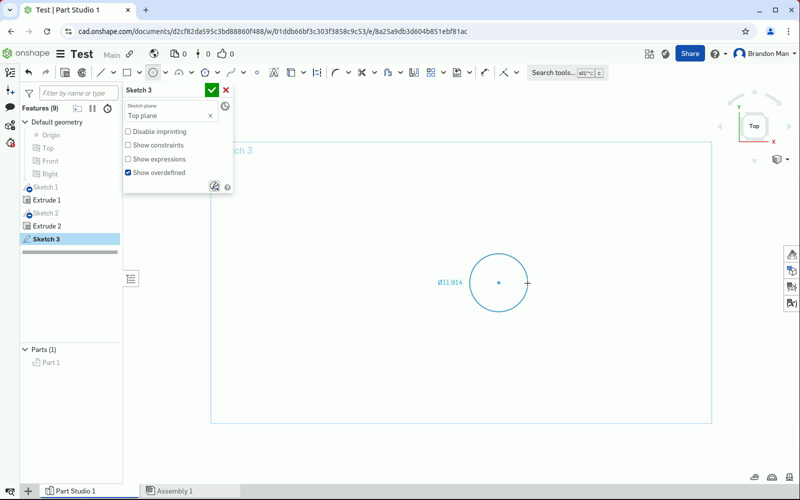
key(esc)
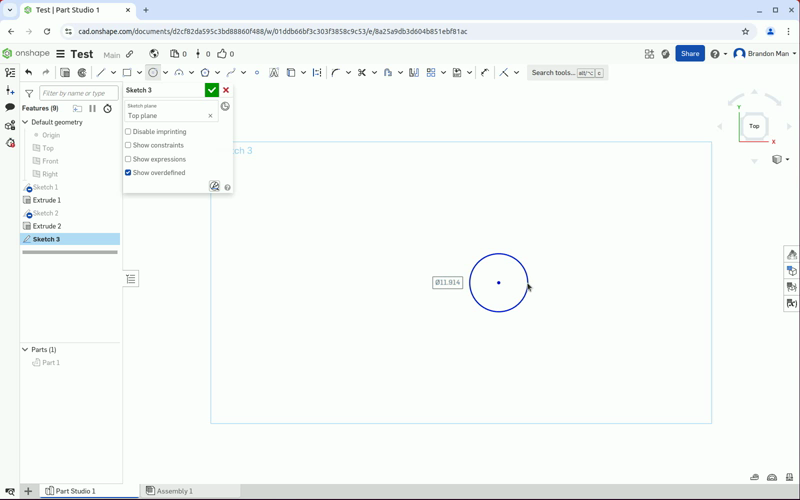
mouse_move(514, 271)
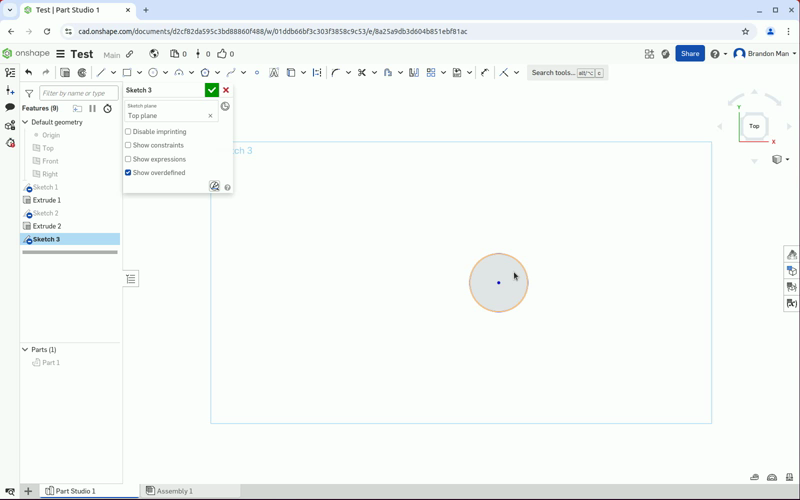
click(514, 271)
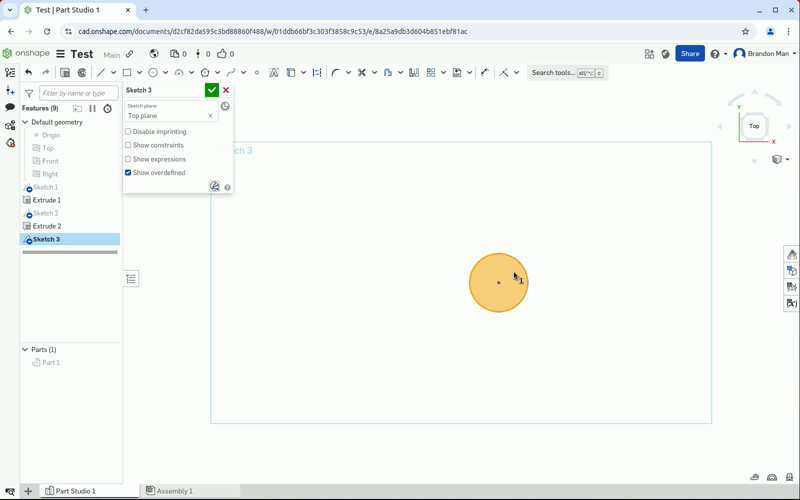
mouse_move(73, 352)
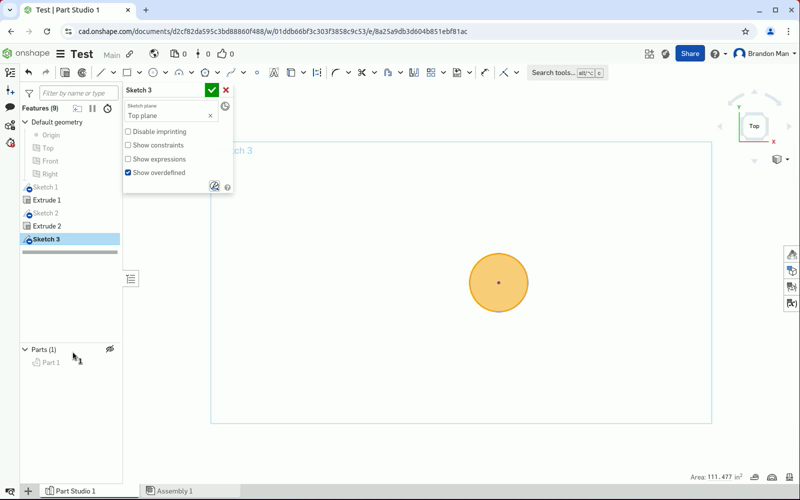
key(shift+y)
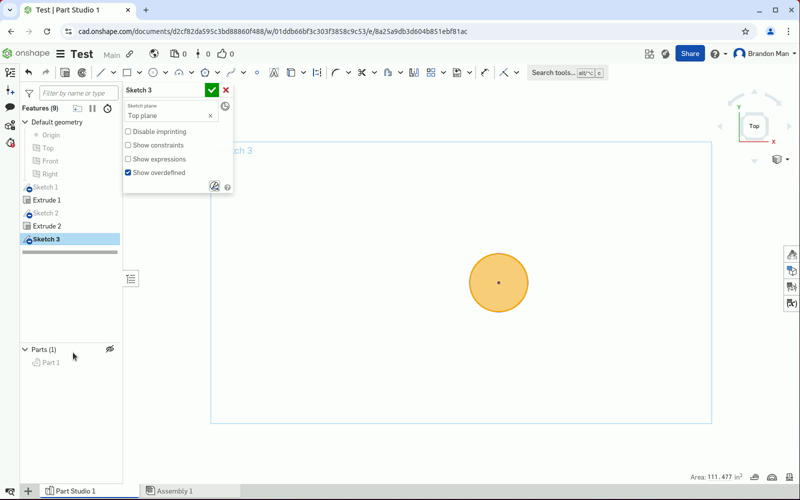
key(shift+e)
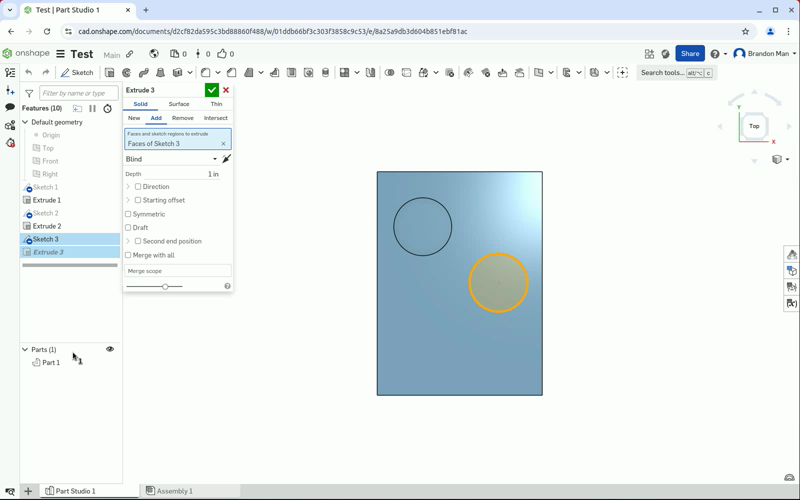
mouse_move(143, 106)
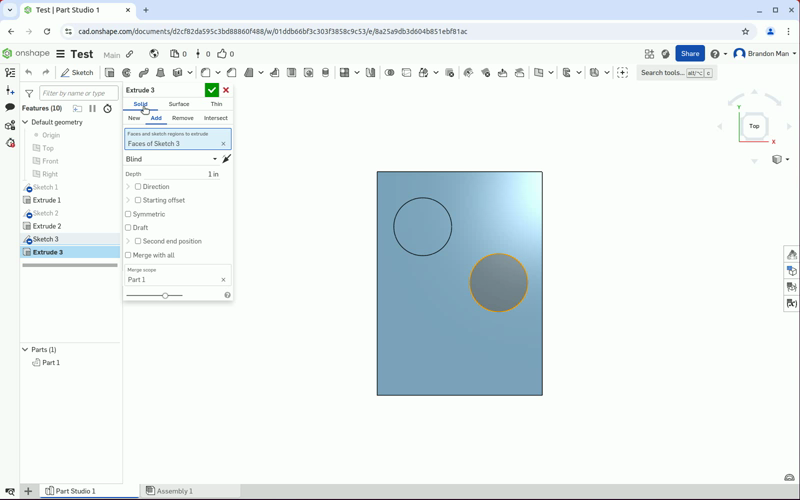
click(143, 106)
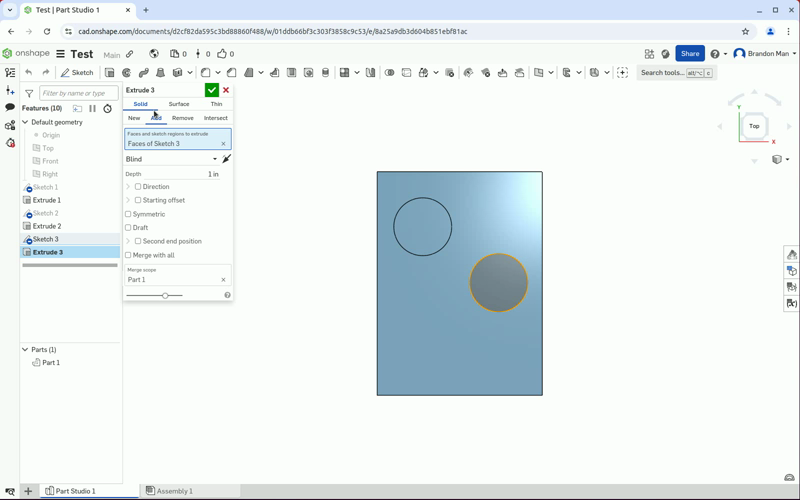
mouse_move(186, 120)
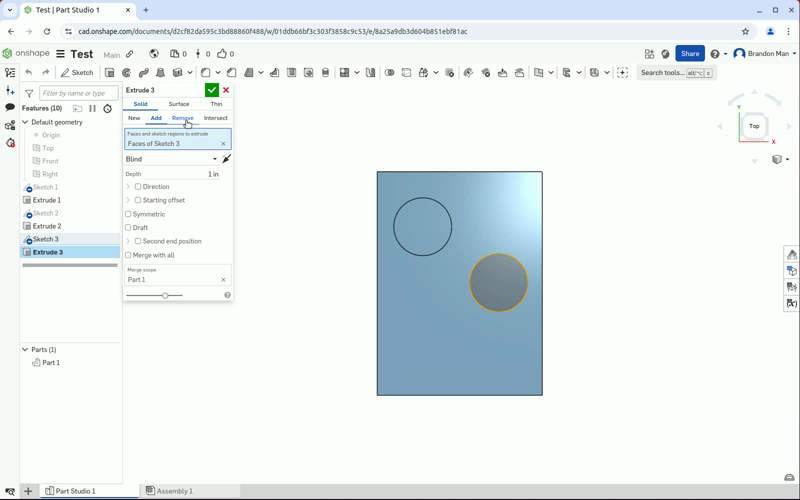
click(186, 120)
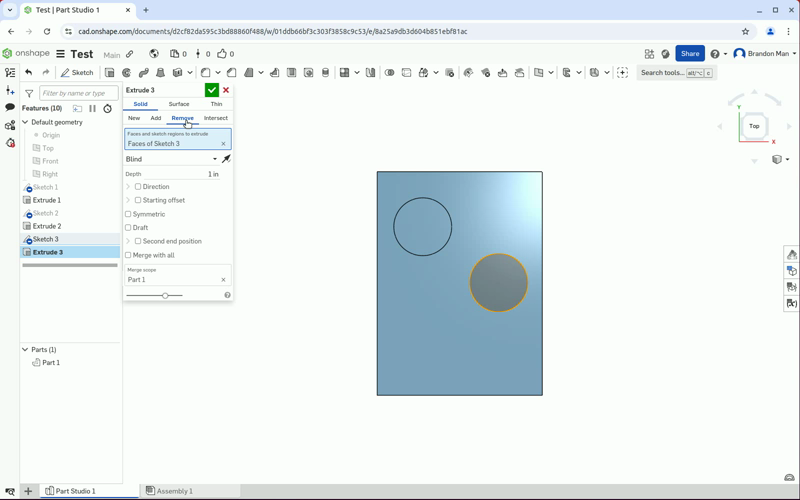
key(tab, 4)
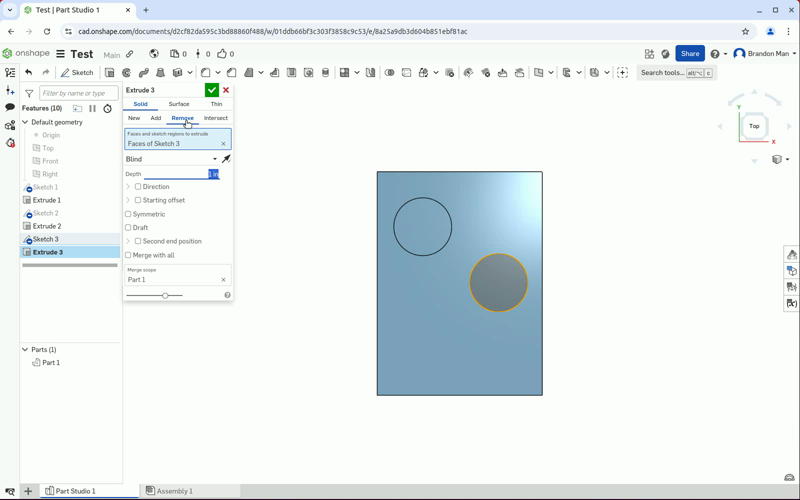
text(5.055)
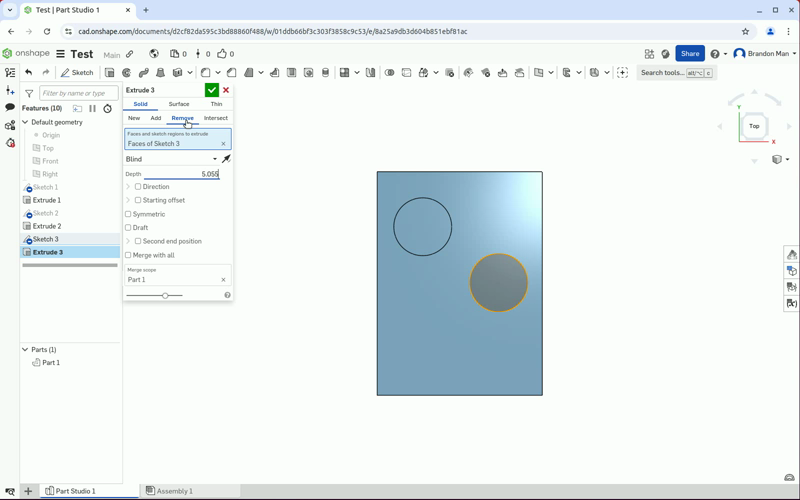
key(tab, 6)
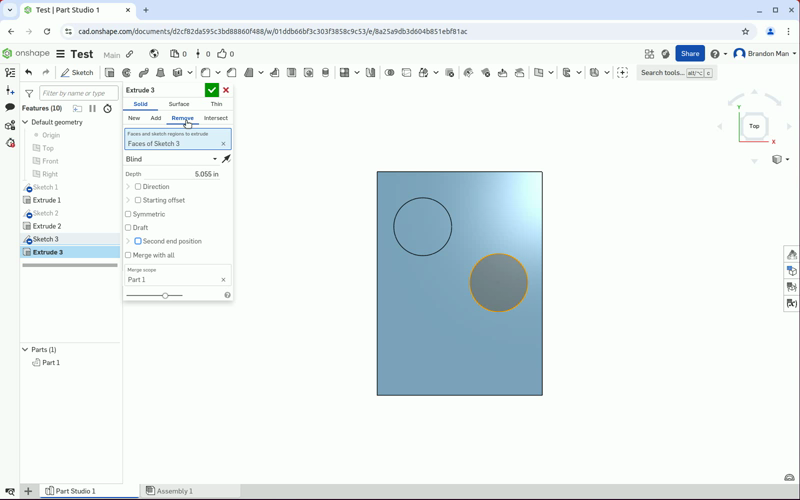
key(space)
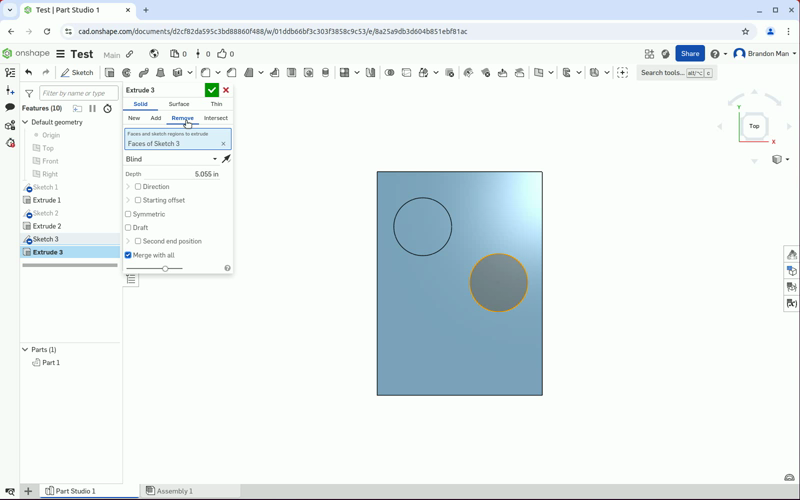
key(enter)
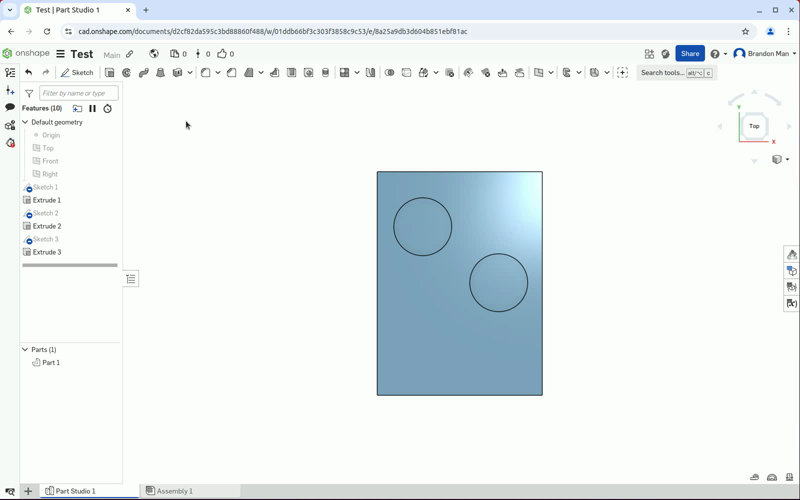
key(shift+h)
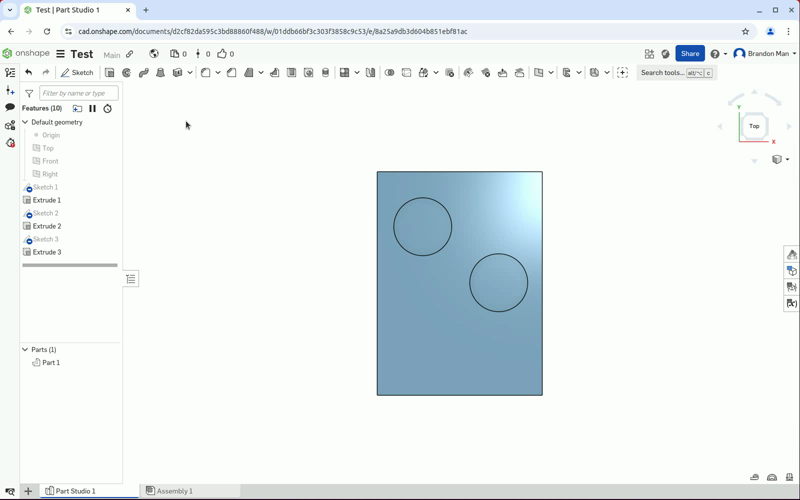
key(shift+h)
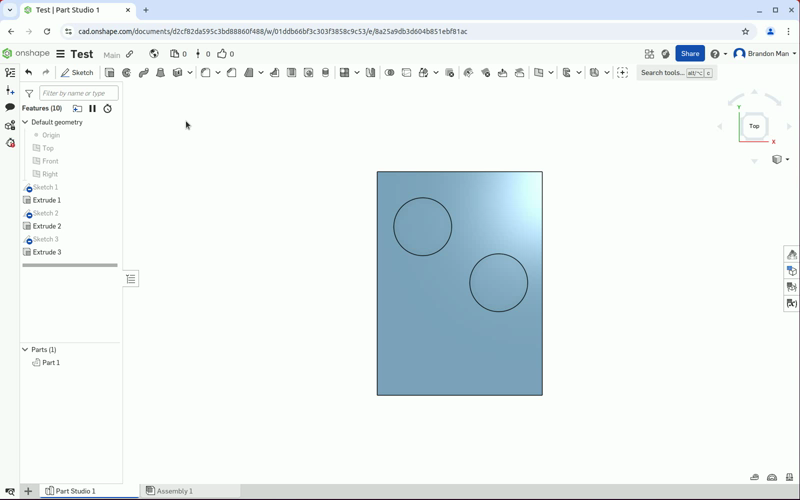
mouse_move(73, 189)
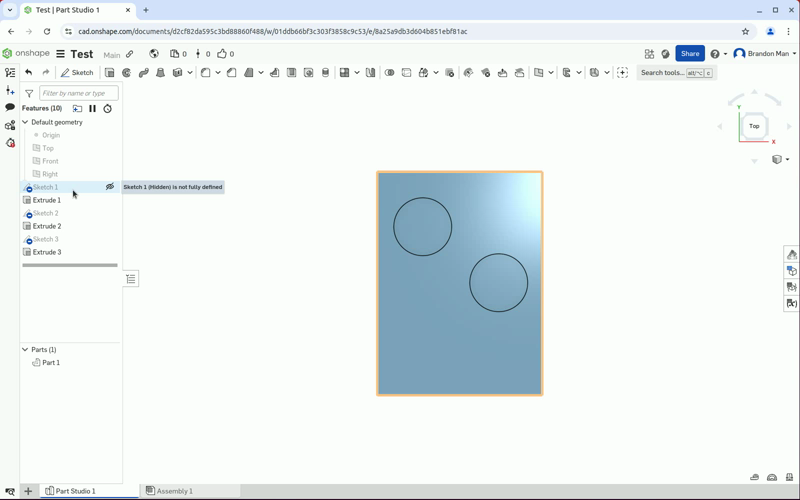
click(73, 189)
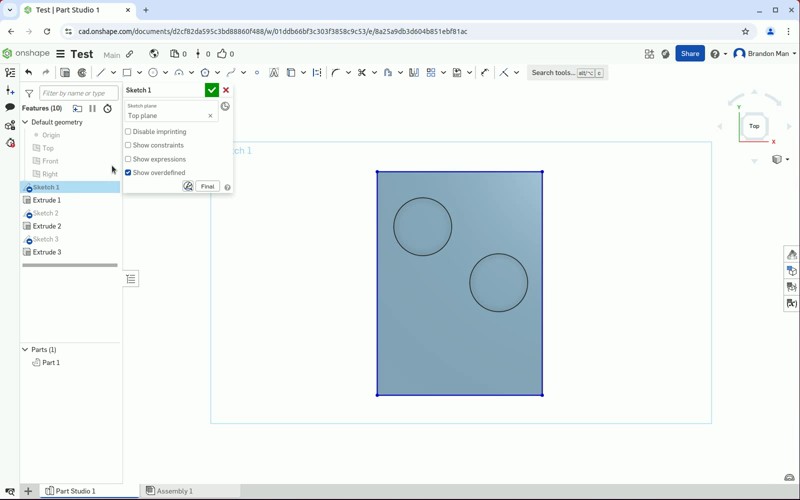
mouse_move(229, 92)
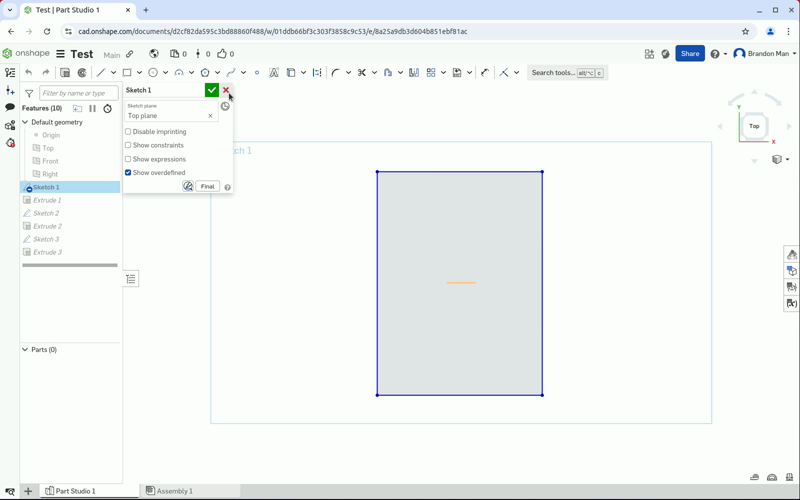
click(229, 92)
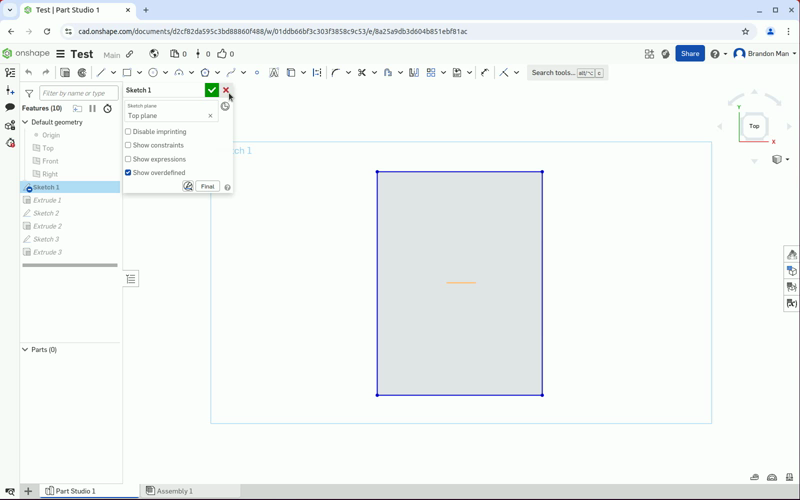
key(shift+s)
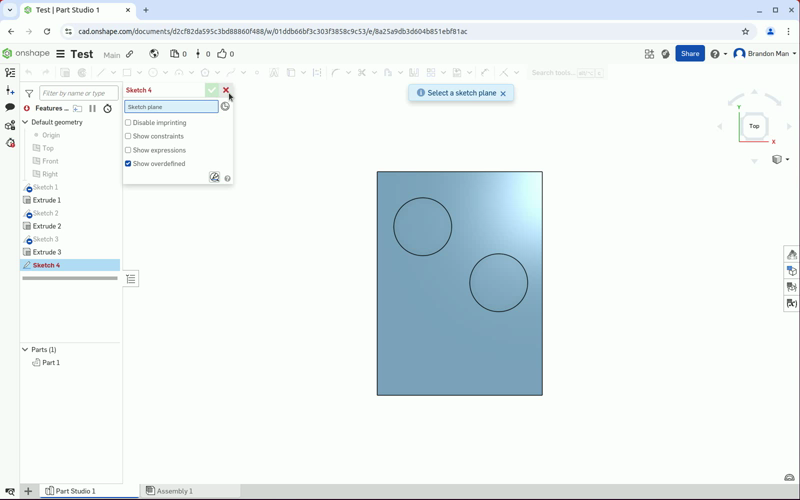
mouse_move(73, 150)
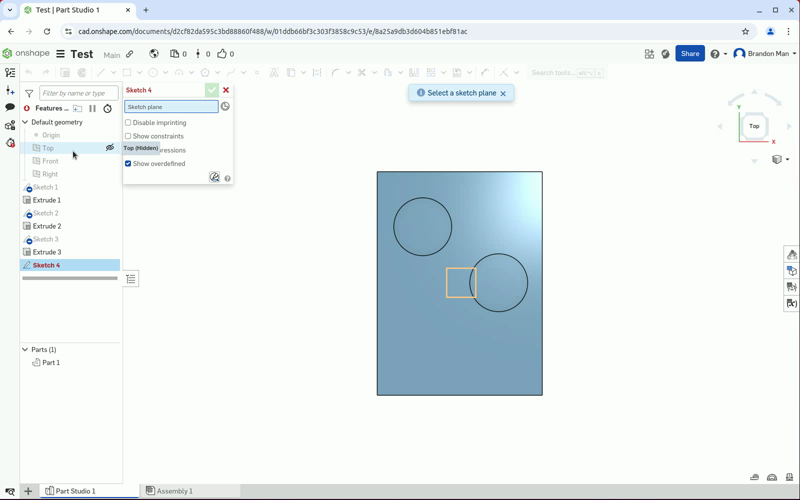
click(73, 150)
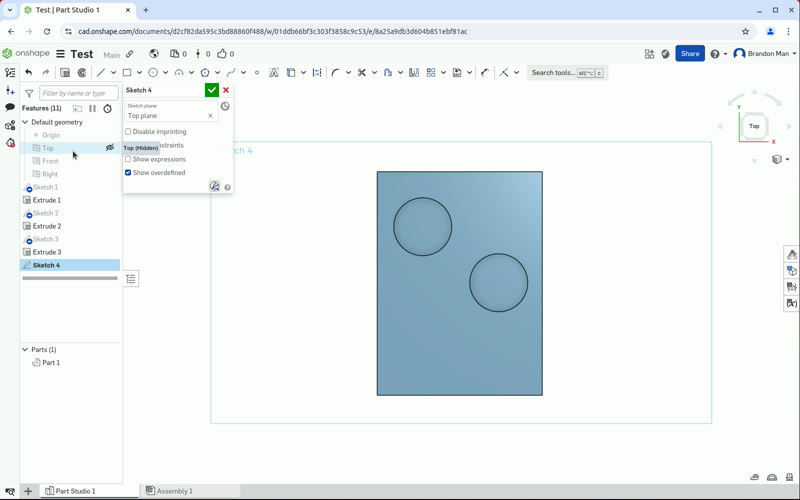
mouse_move(73, 352)
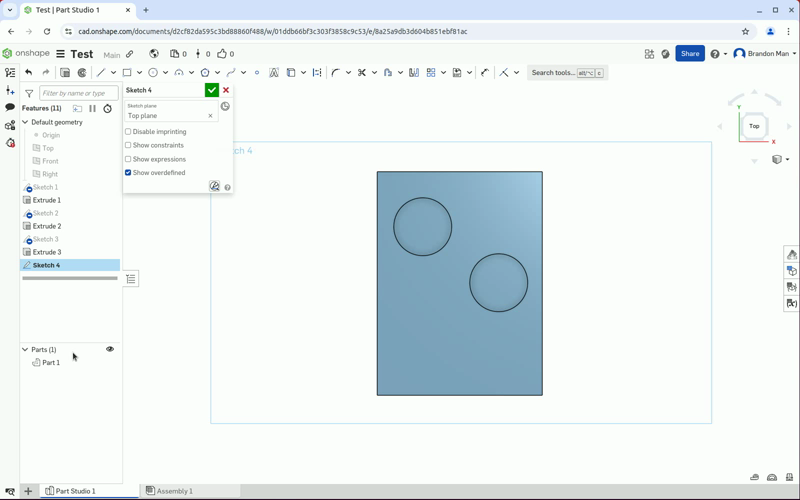
key(y)
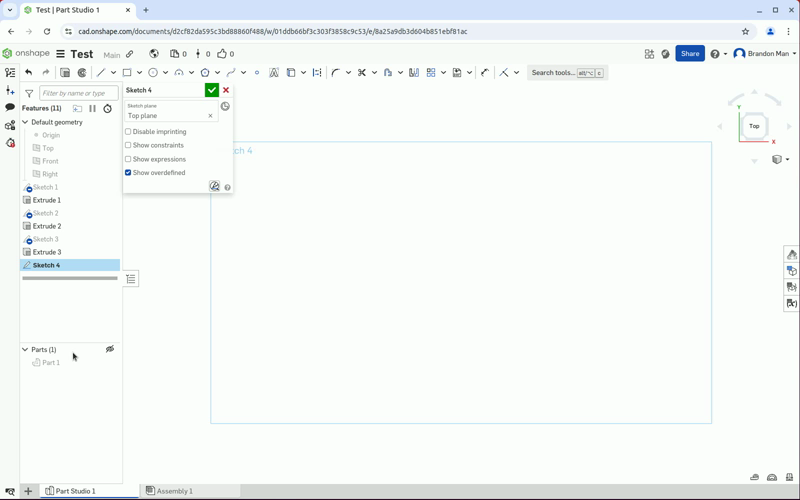
key(c)
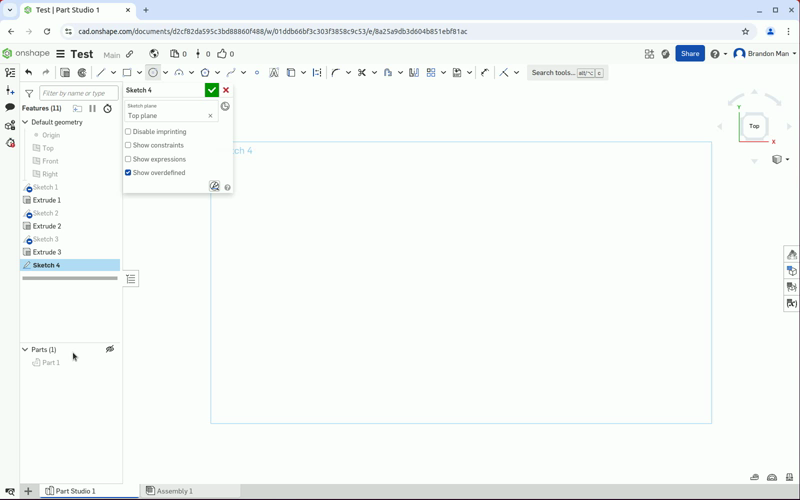
key_down(shift)
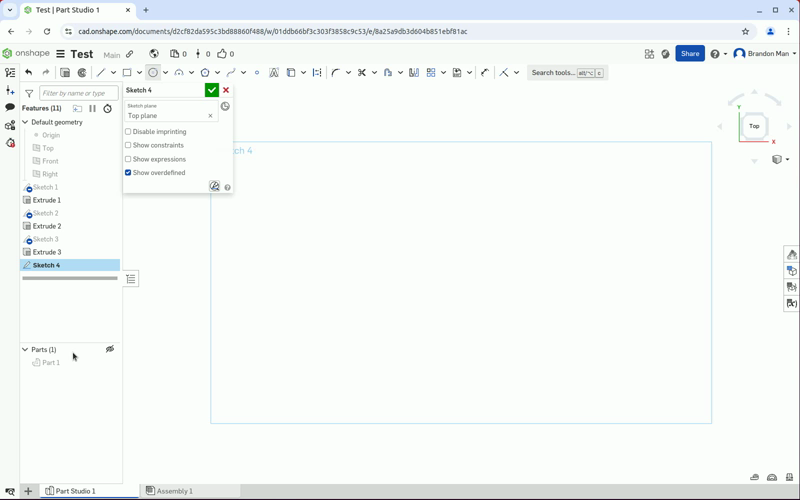
mouse_move(422, 339)
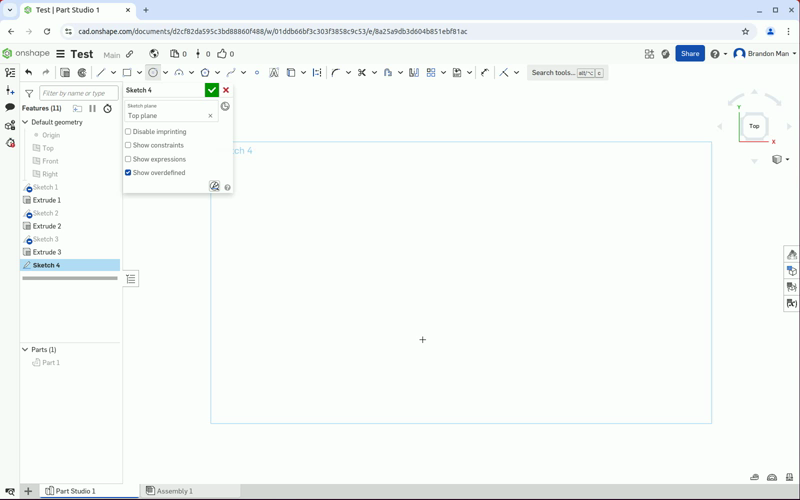
click(422, 339)
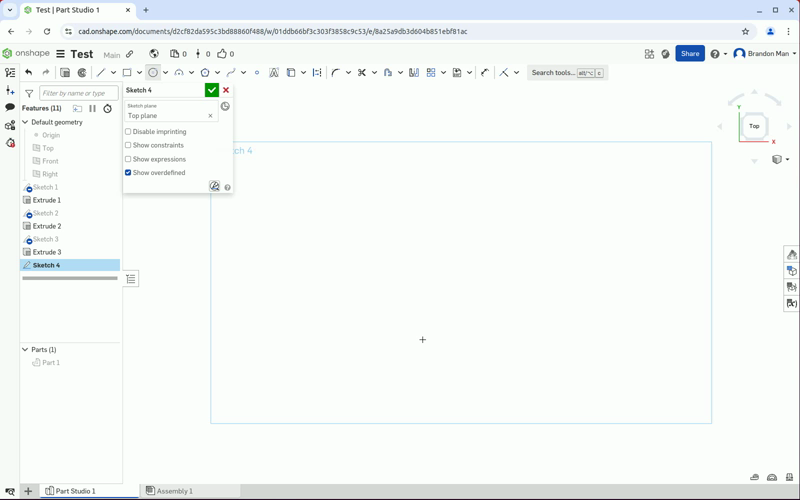
key_up(shift)
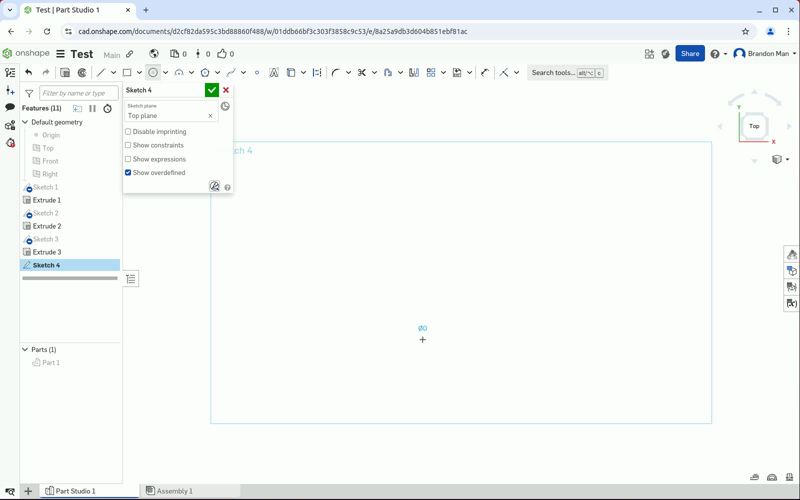
mouse_move(451, 339)
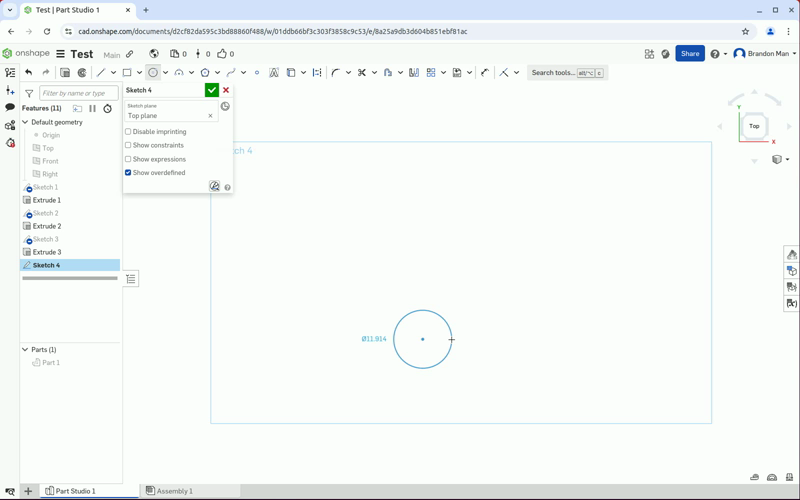
click(451, 339)
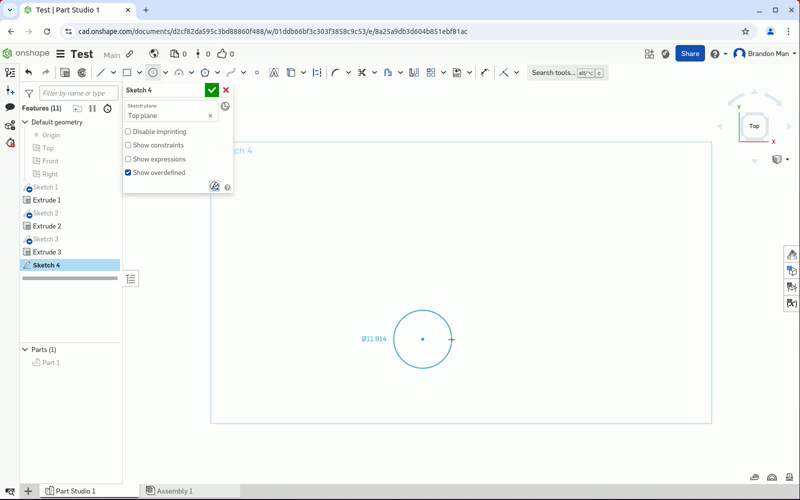
key(esc)
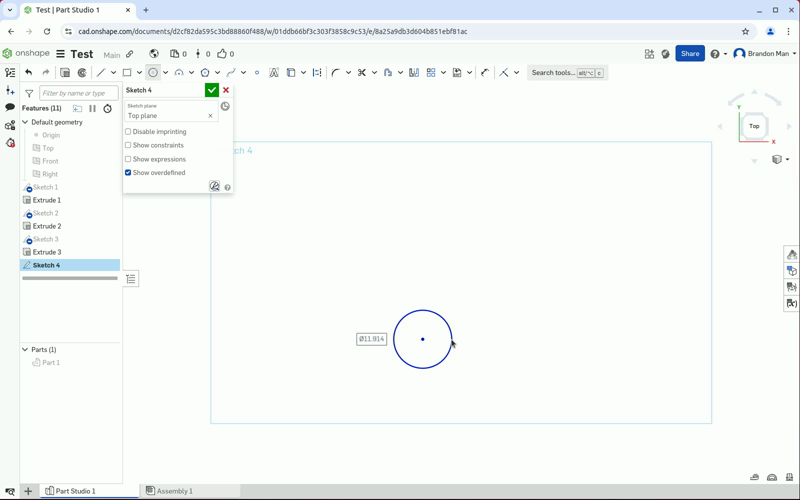
mouse_move(401, 346)
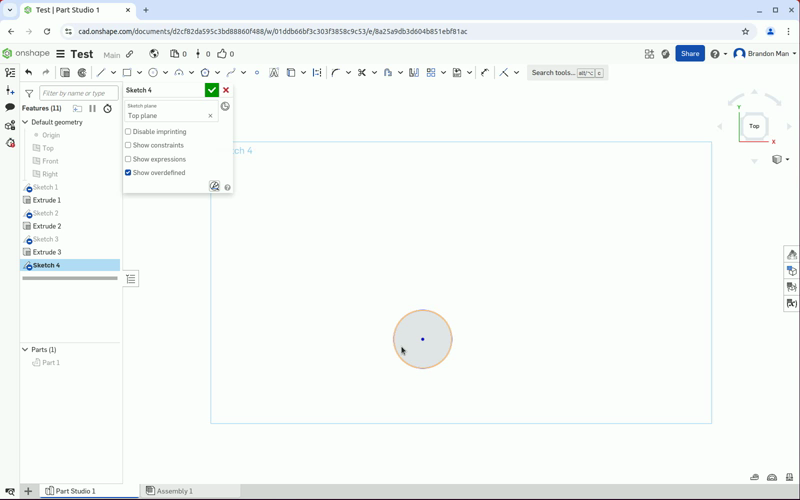
click(401, 346)
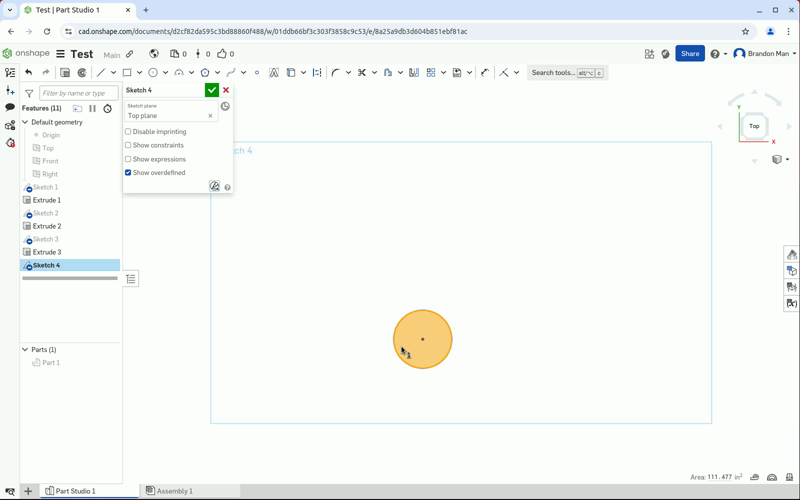
mouse_move(73, 352)
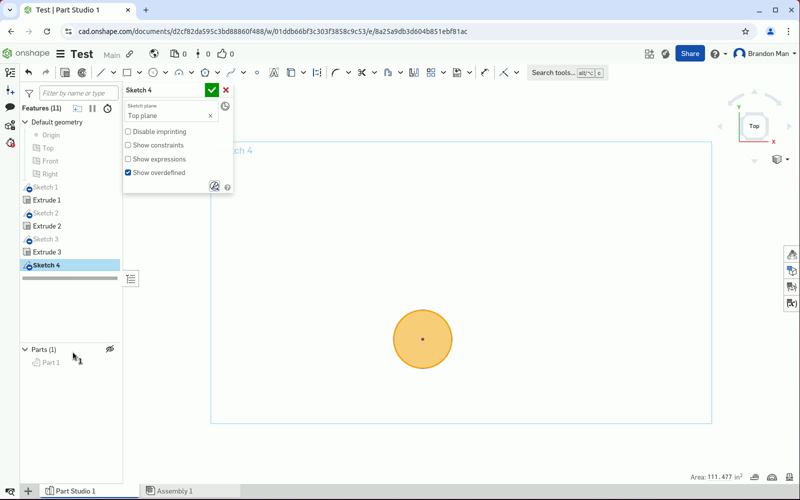
key(shift+y)
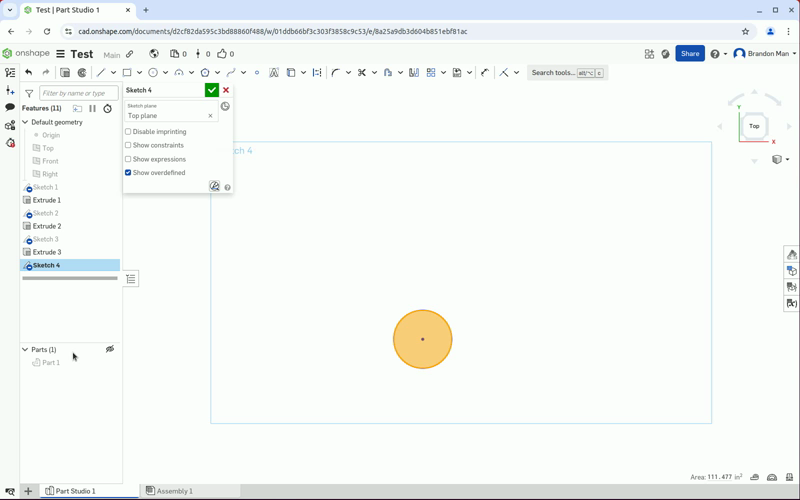
key(shift+e)
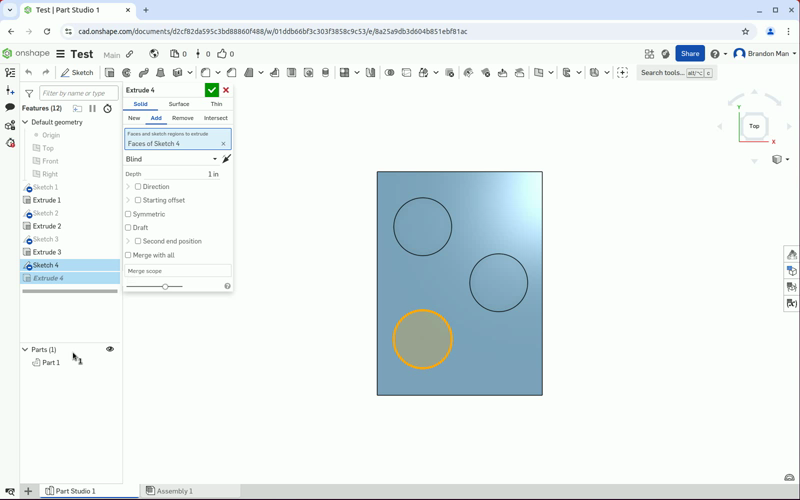
mouse_move(143, 106)
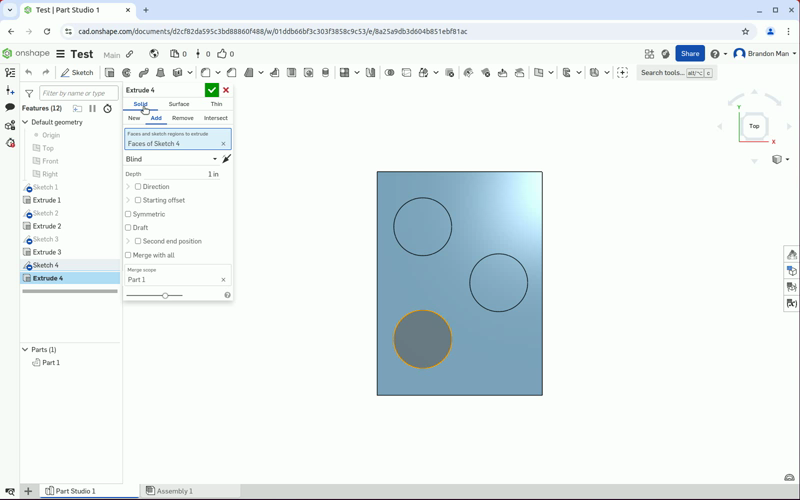
click(143, 106)
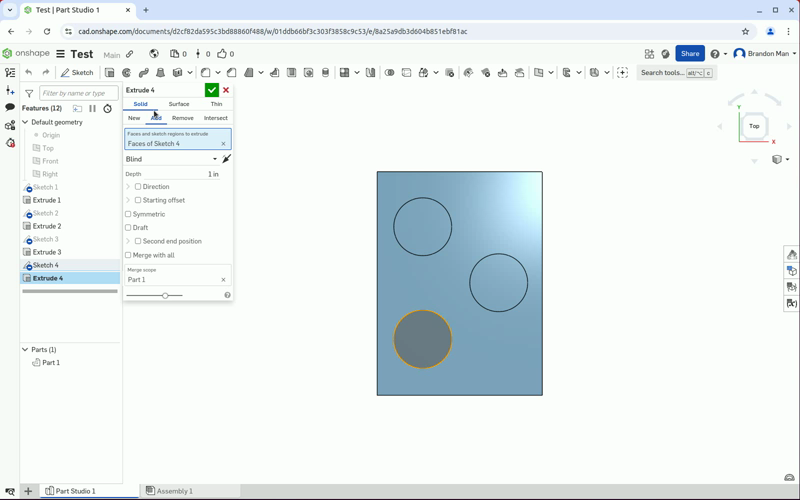
mouse_move(186, 120)
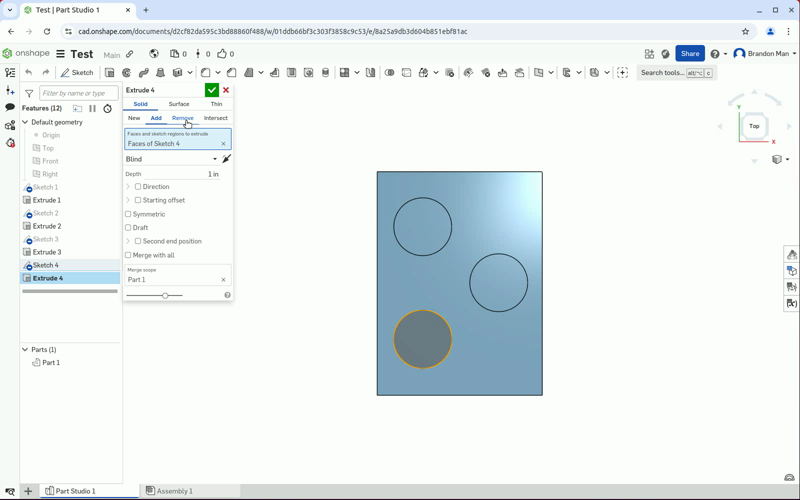
click(186, 120)
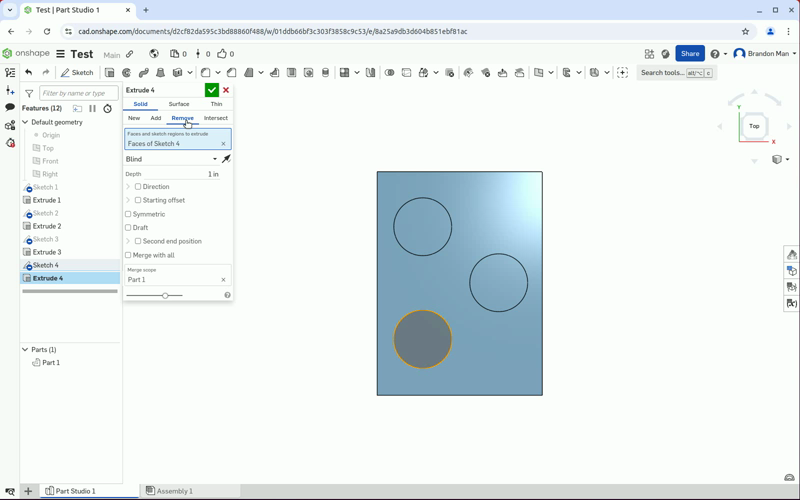
key(tab, 4)
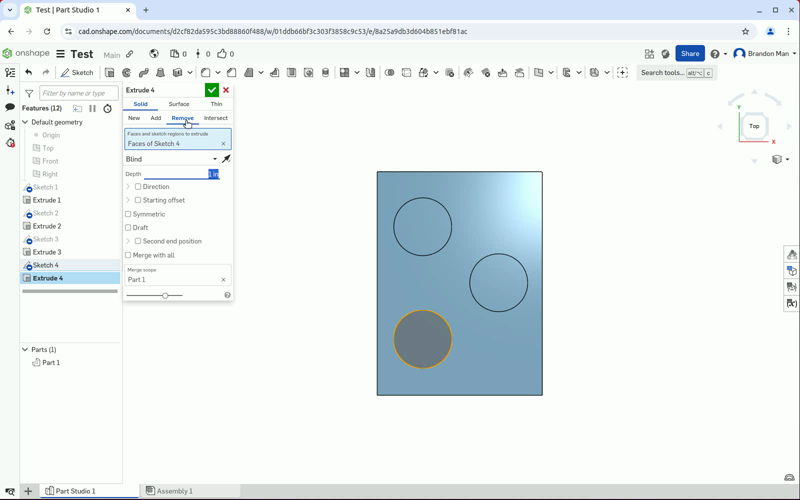
text(5.055)
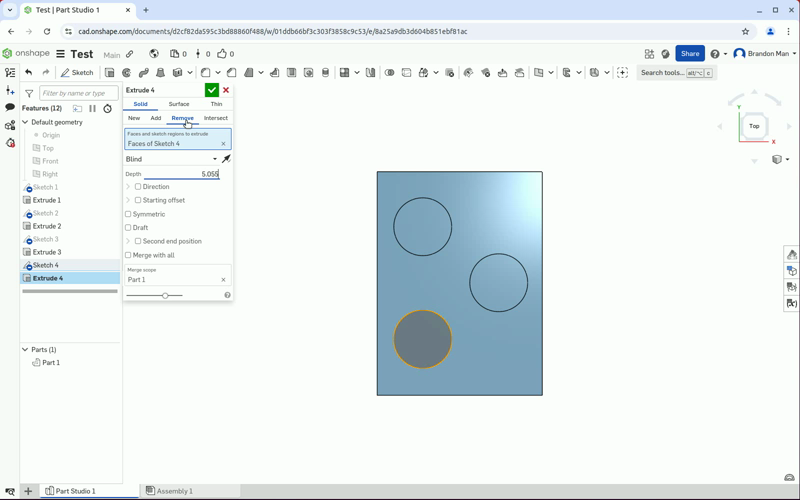
key(tab, 6)
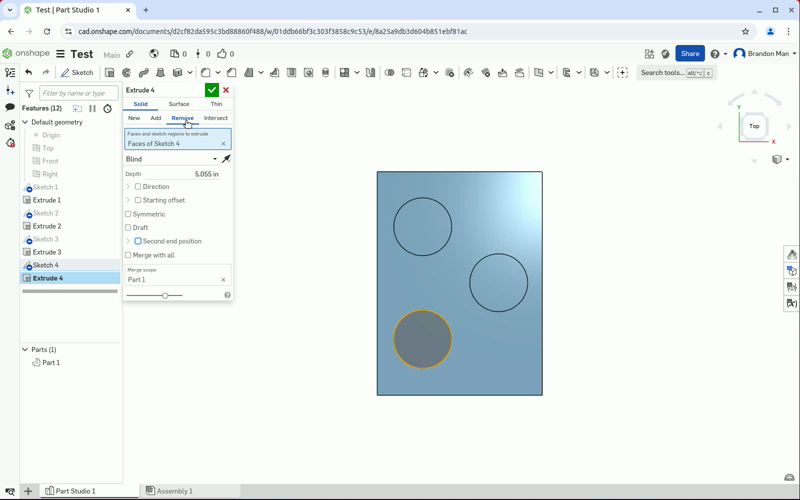
key(space)
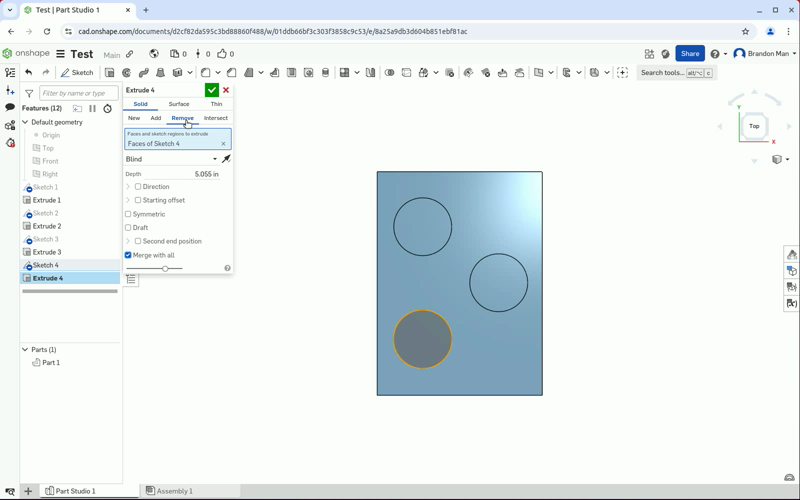
key(enter)
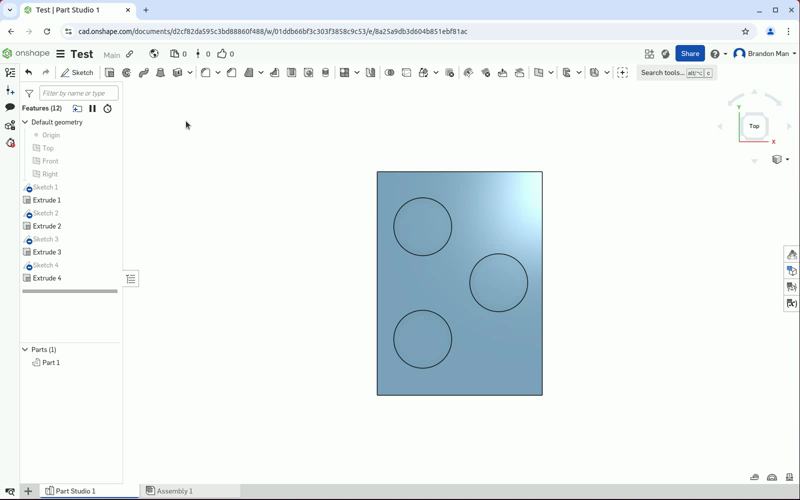
key(shift+h)
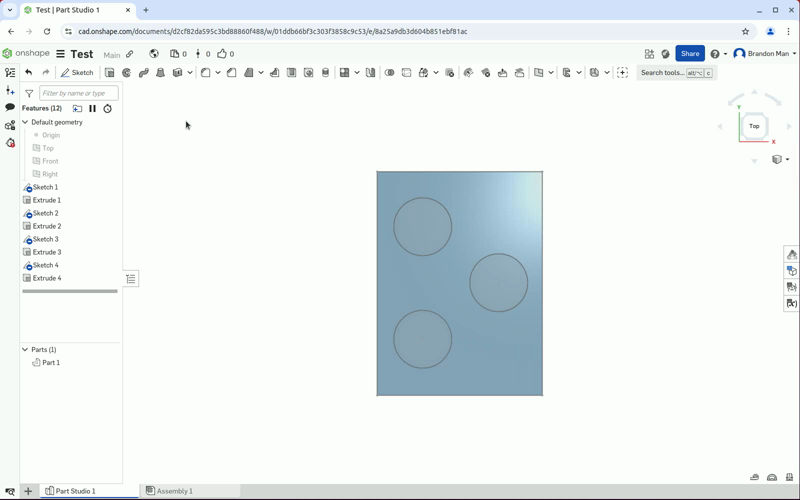
key(shift+h)
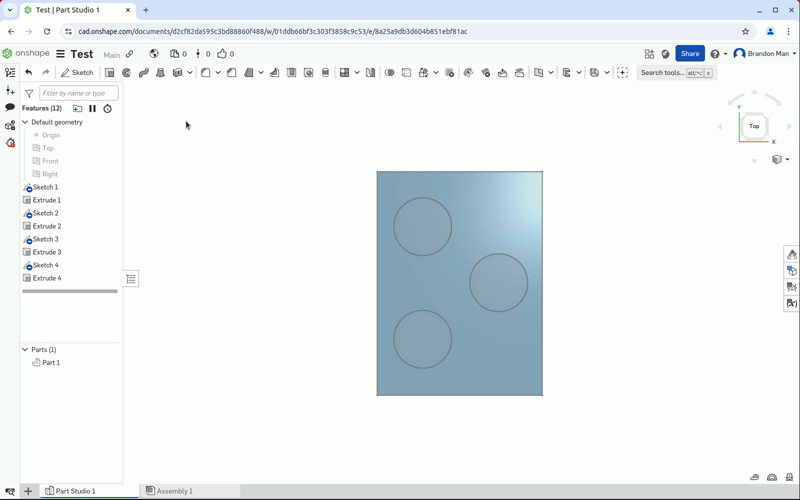
key(shift+7)
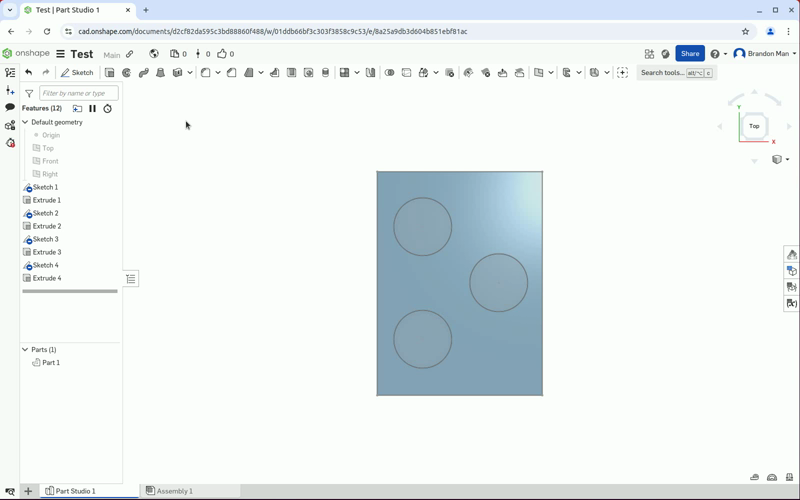
key(up, 3)
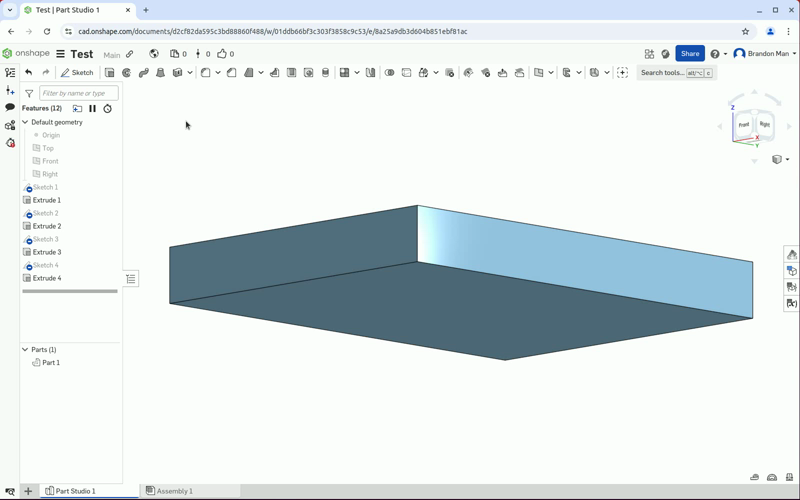
key(left, 3)
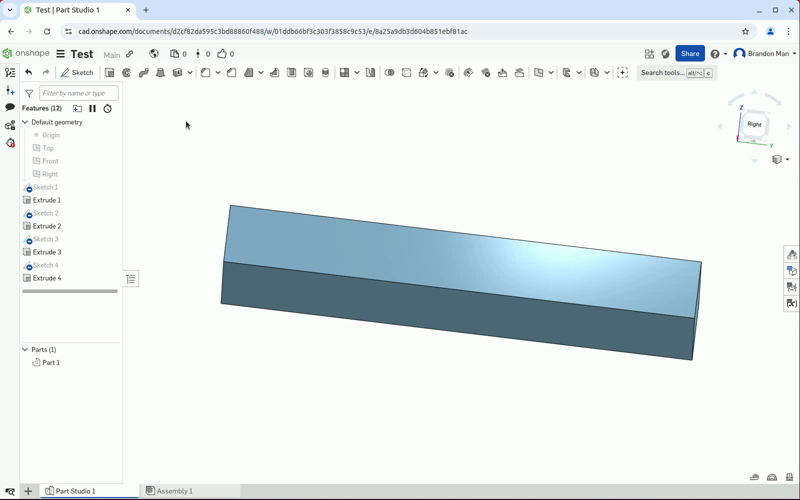
key(right, 3)
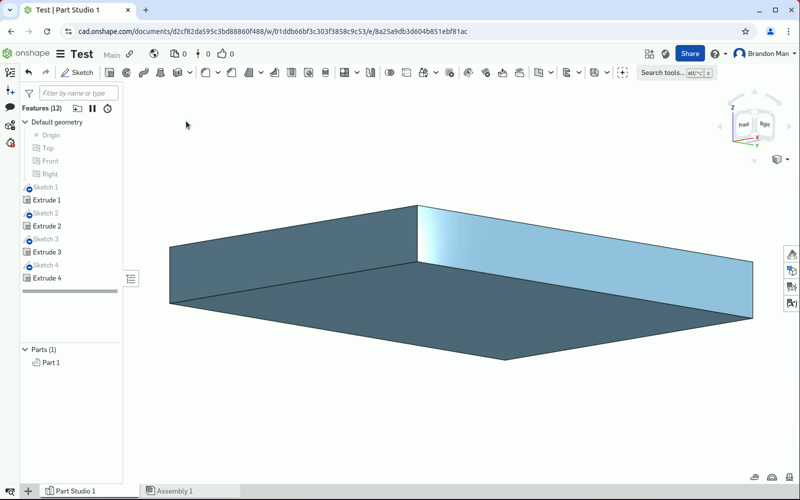
key(down, 3)
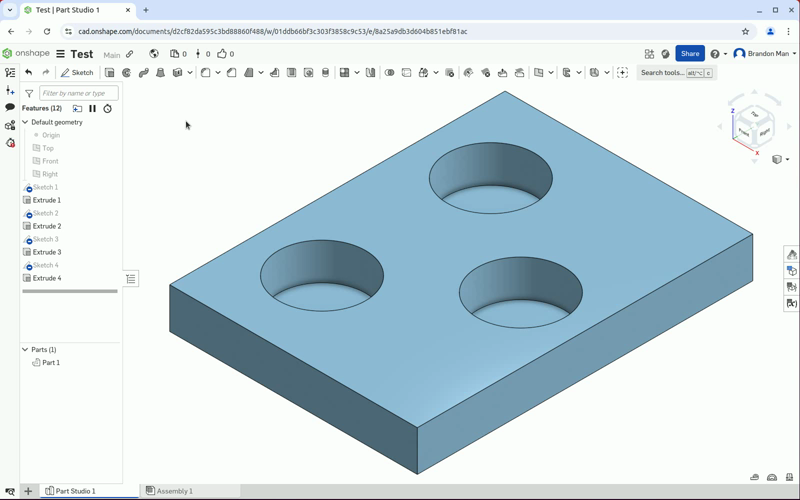
mouse_move(73, 189)
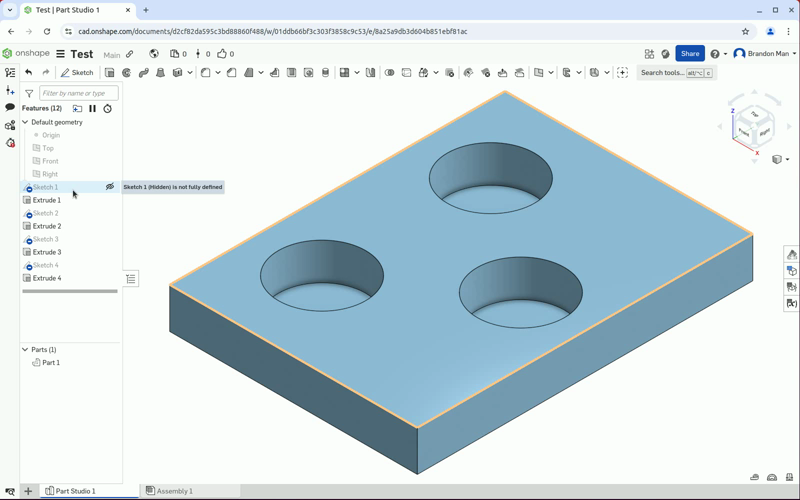
click(73, 189)